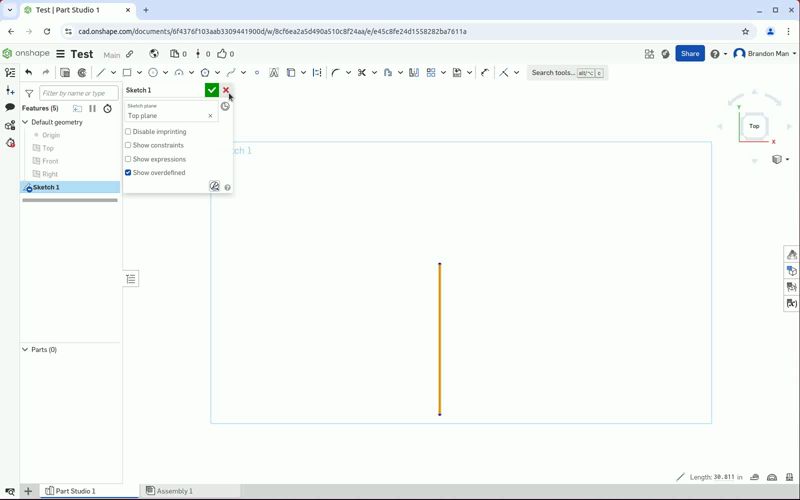
key(shift+h)
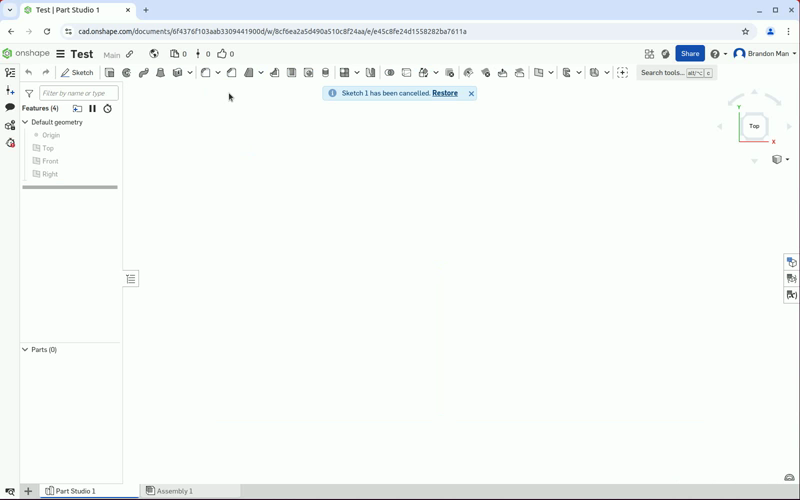
mouse_move(73, 352)
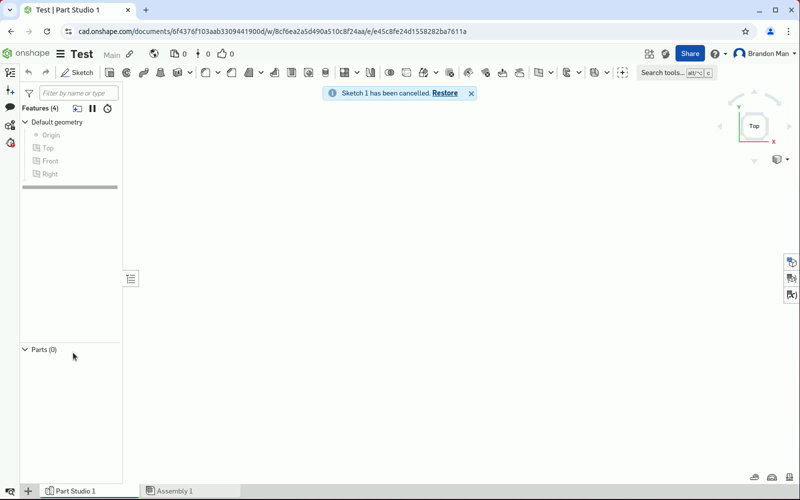
key(y)
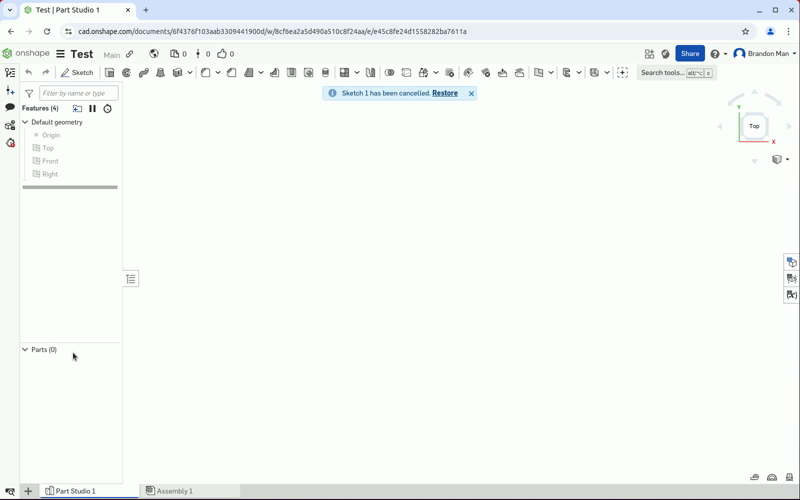
key(shift+p)
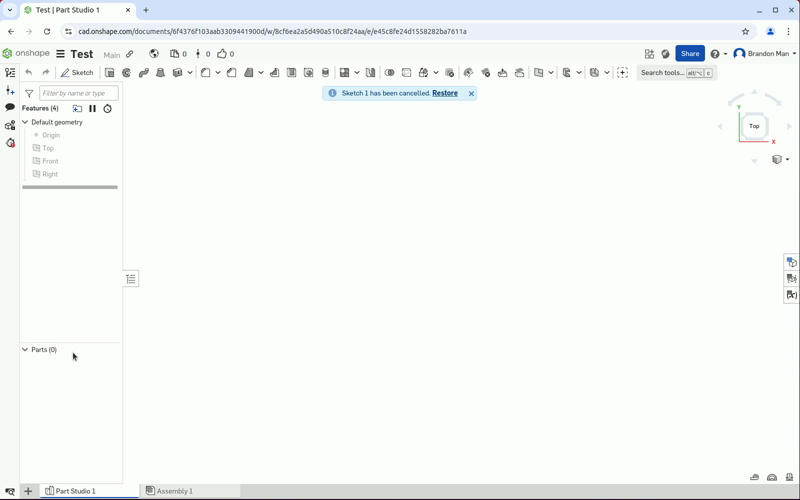
key(space)
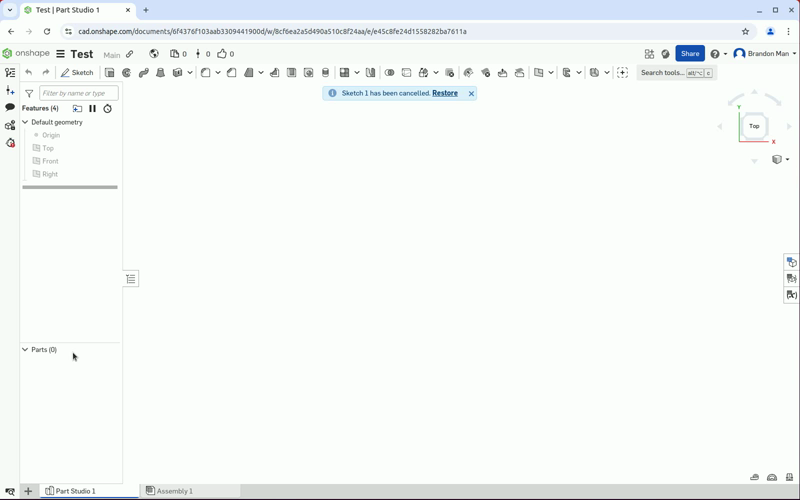
key_down(shift)
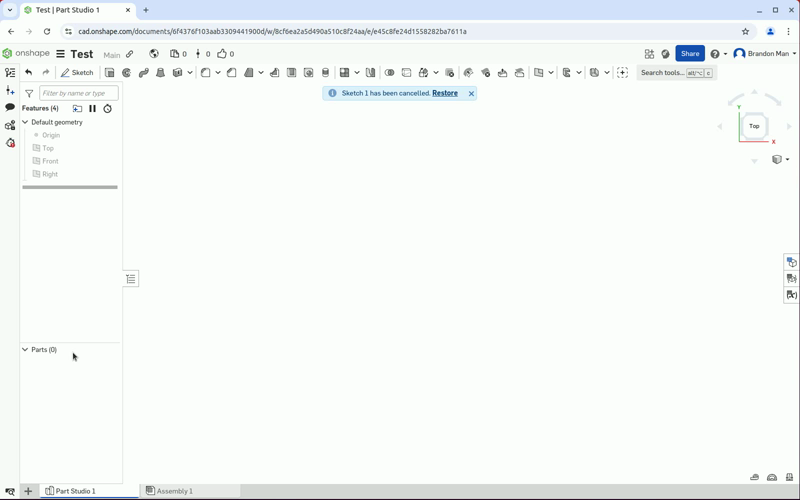
key(up)
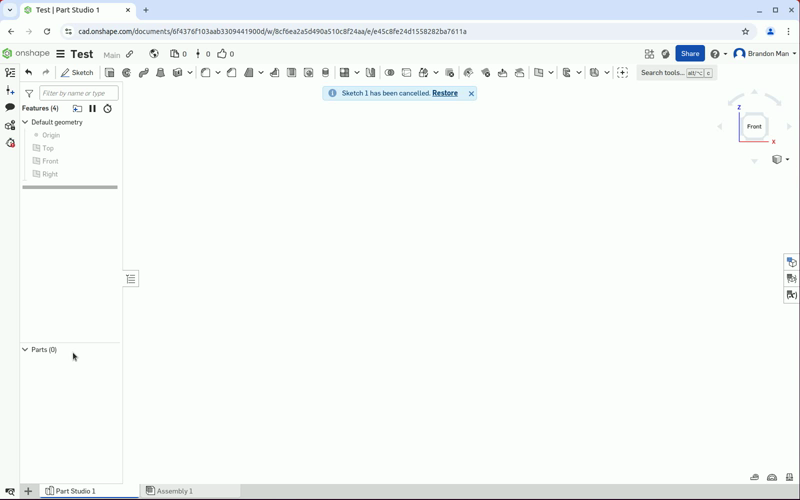
key_up(shift)
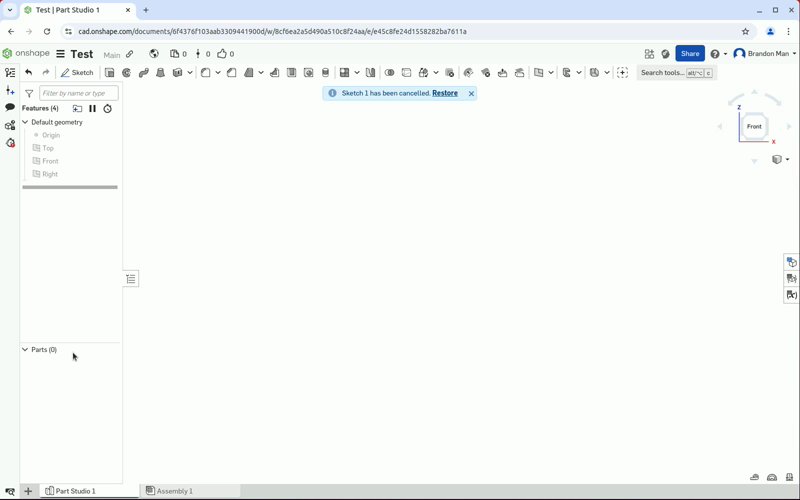
key(space)
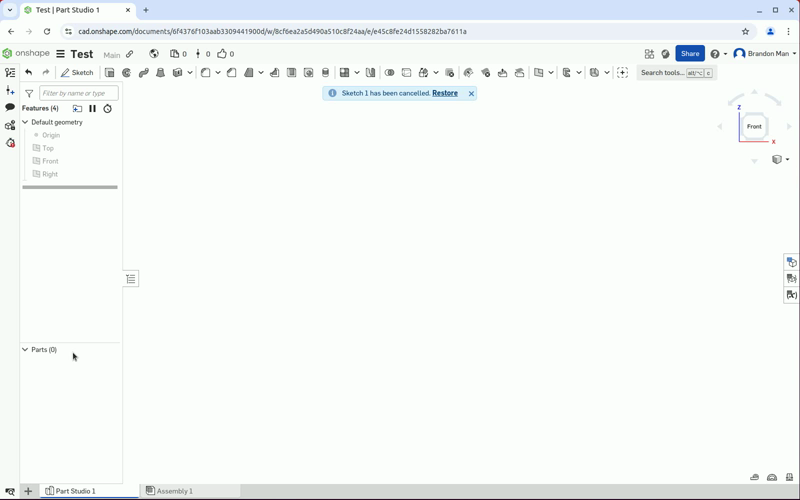
key_down(shift)
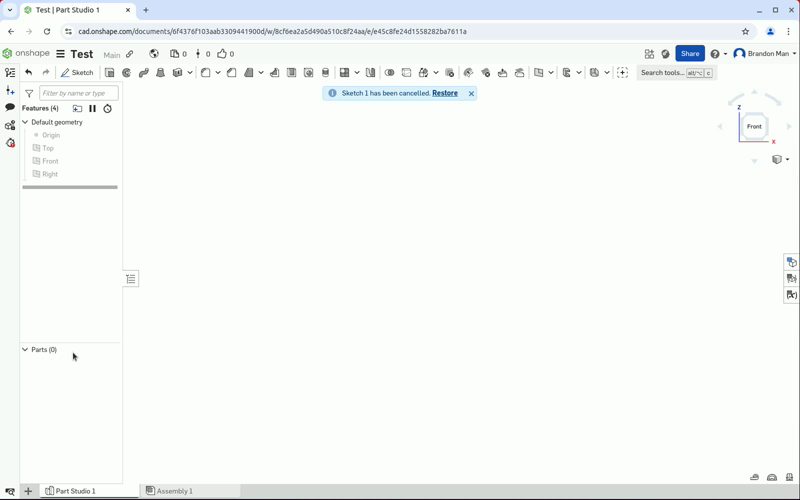
key(left)
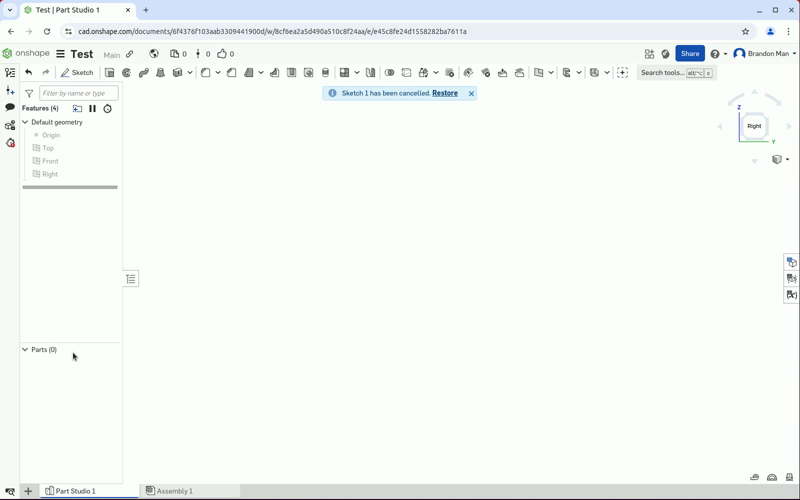
key_up(shift)
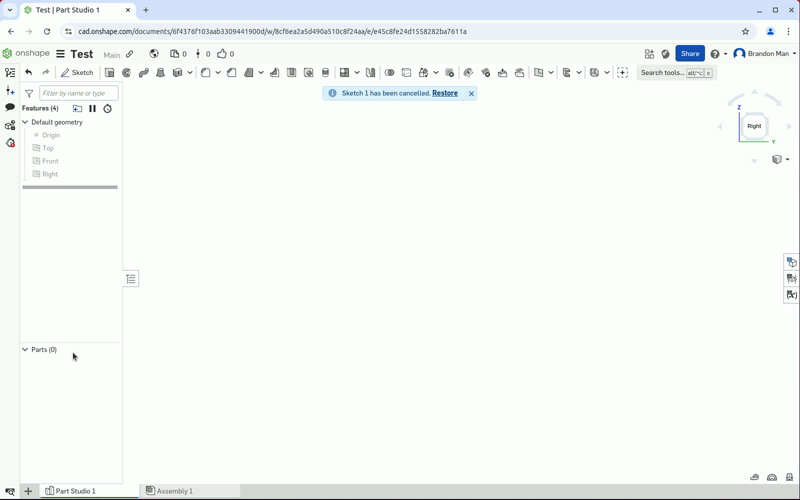
mouse_move(73, 352)
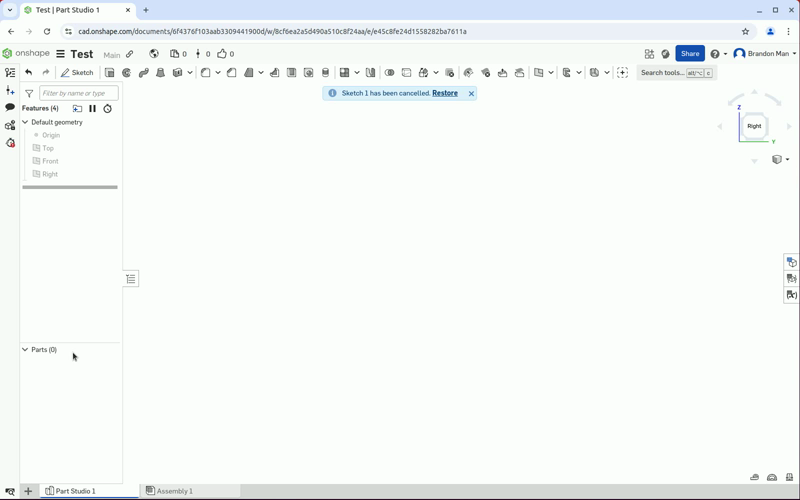
key(shift+y)
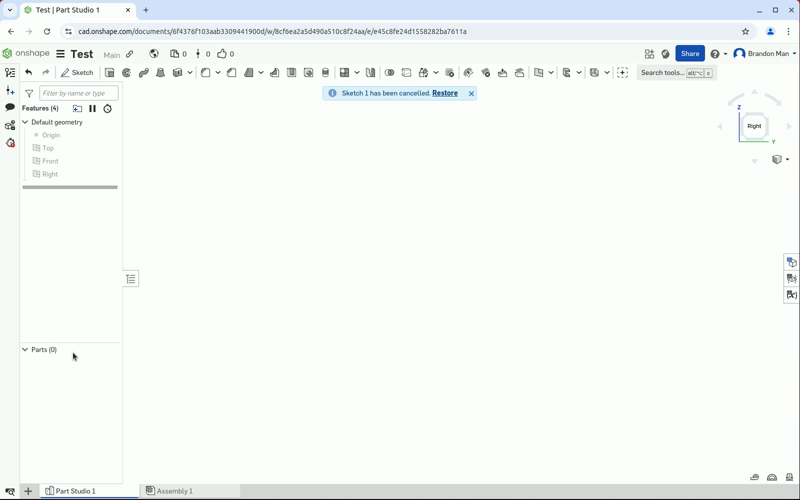
key(shift+s)
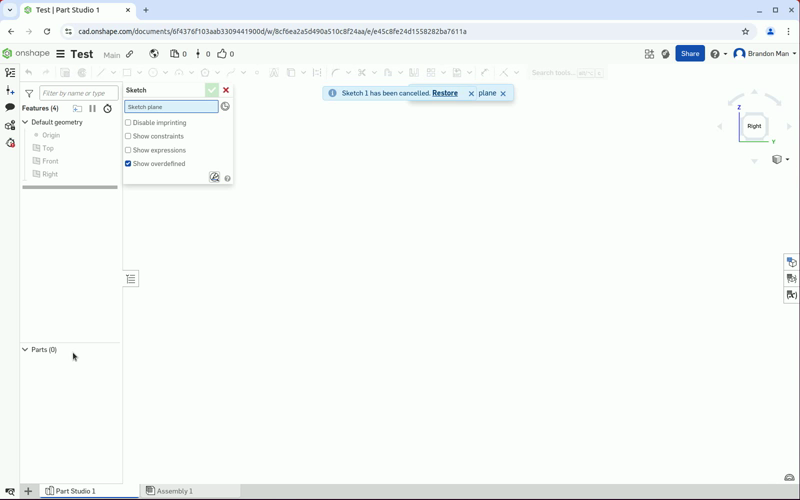
mouse_move(73, 176)
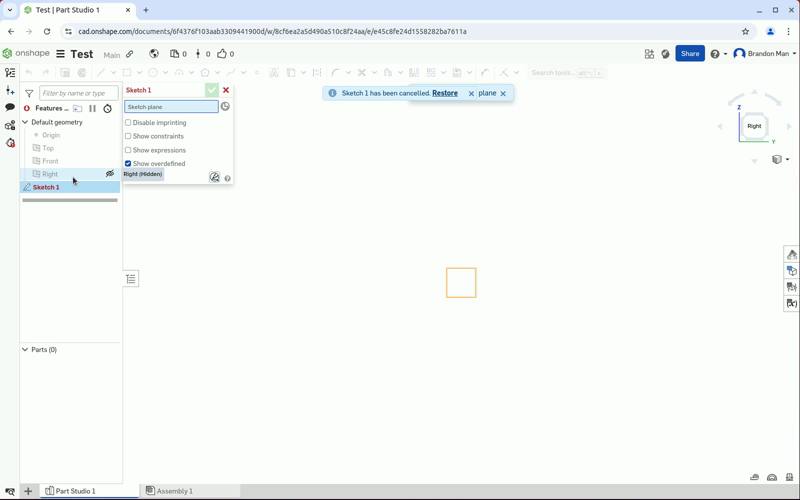
click(73, 176)
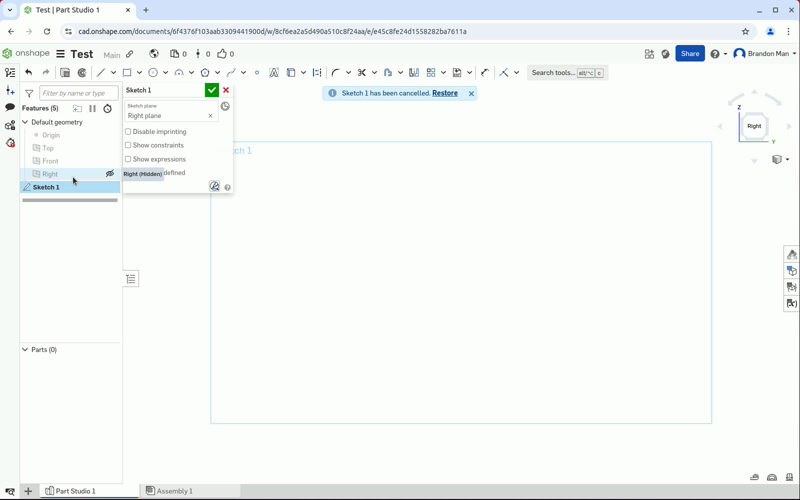
mouse_move(73, 352)
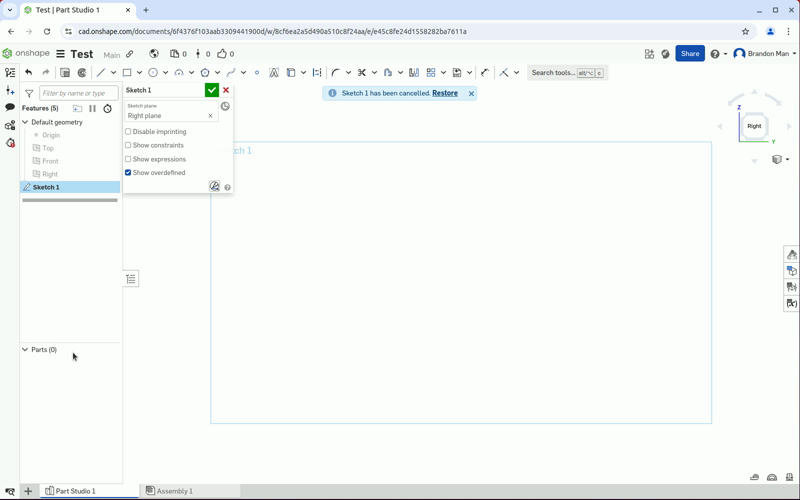
key(y)
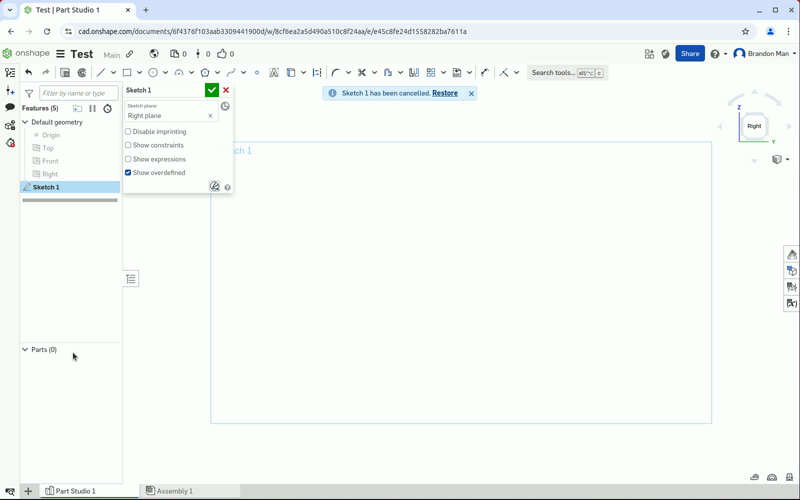
key(l)
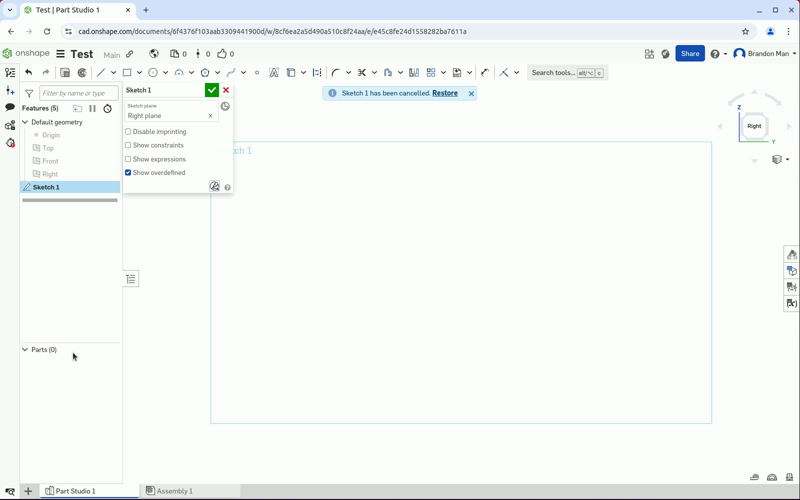
key_down(shift)
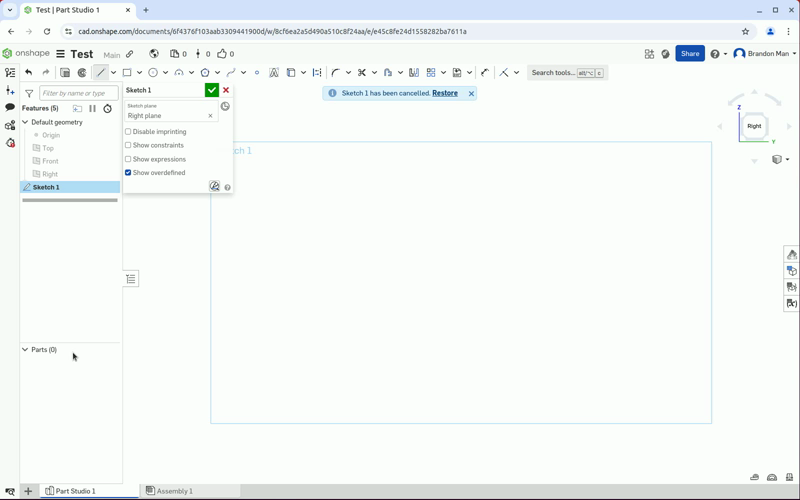
mouse_move(460, 282)
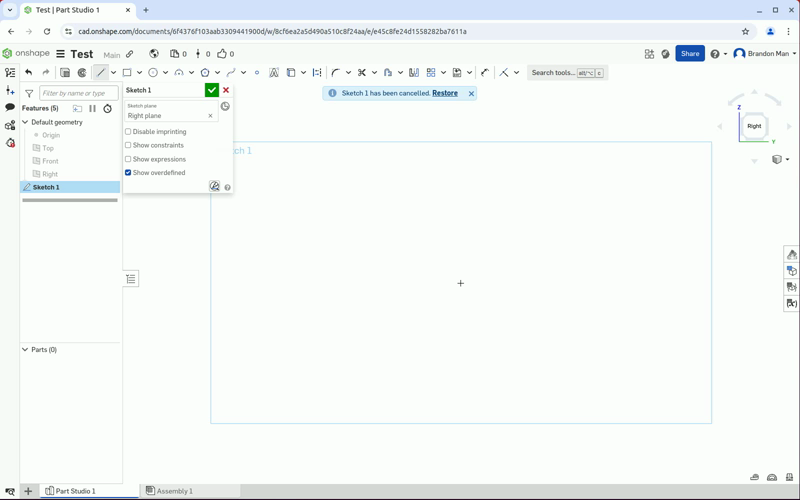
click(460, 282)
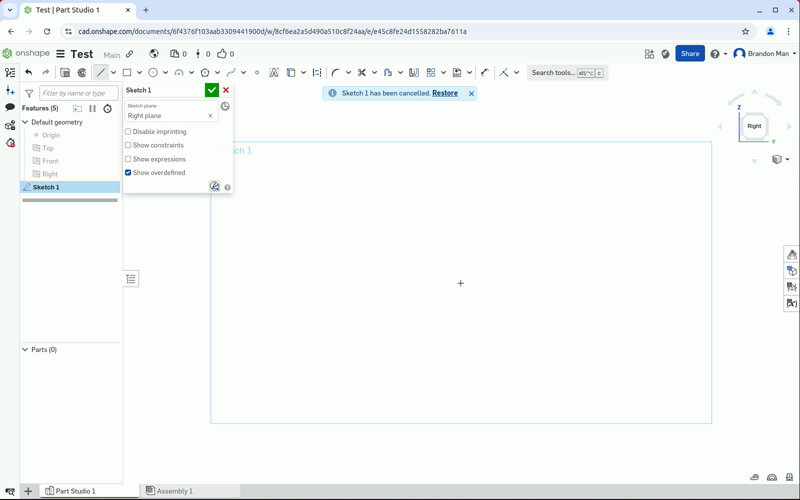
key_up(shift)
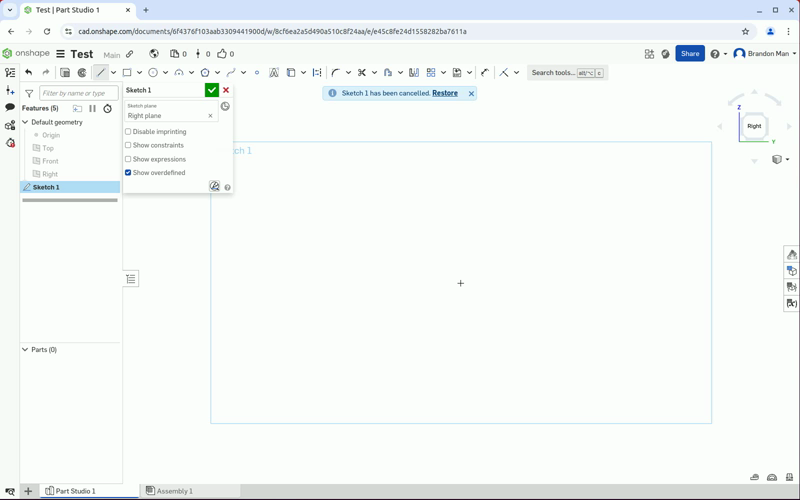
key_down(shift)
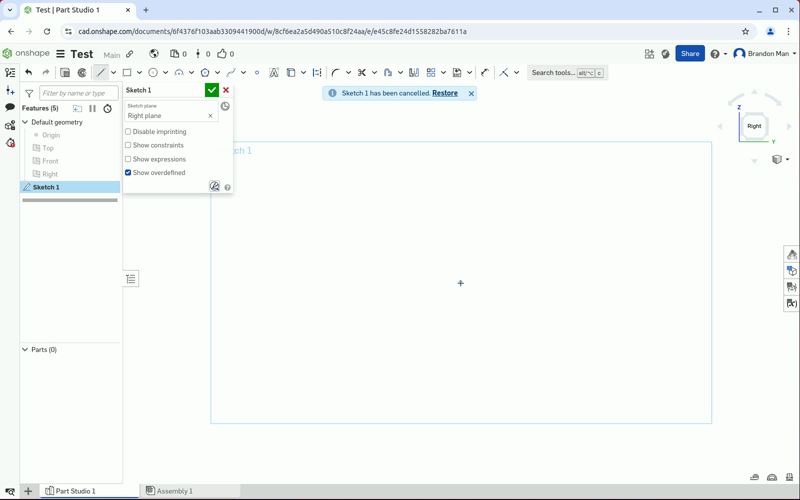
mouse_move(535, 282)
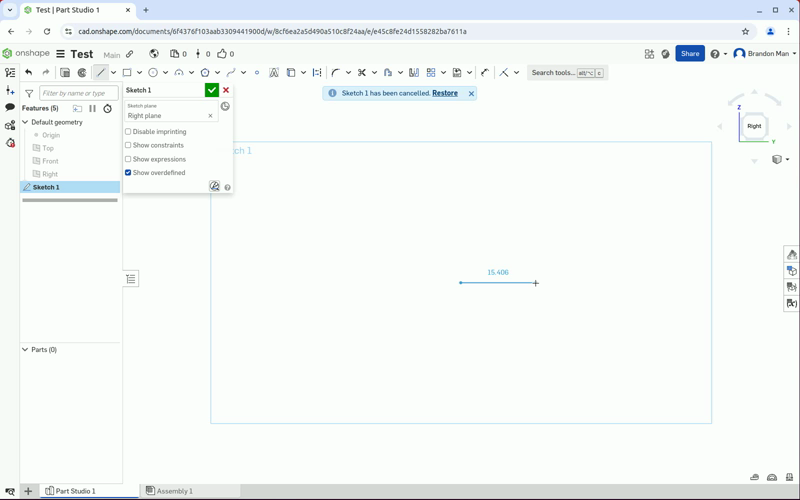
click(535, 282)
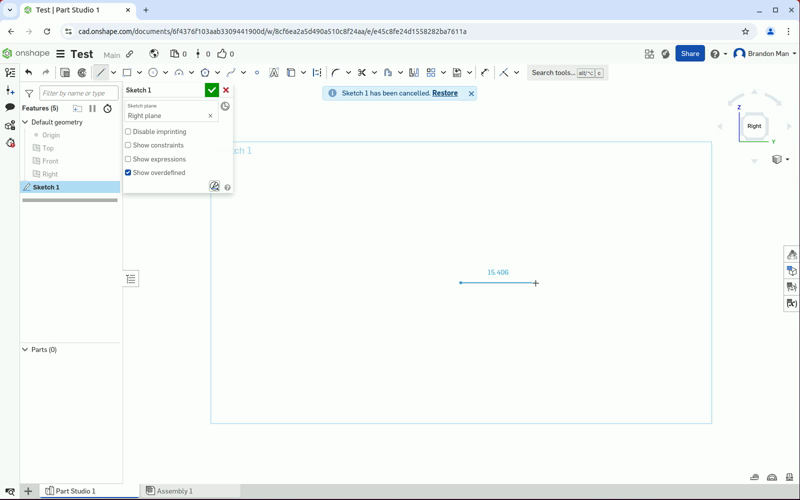
key_up(shift)
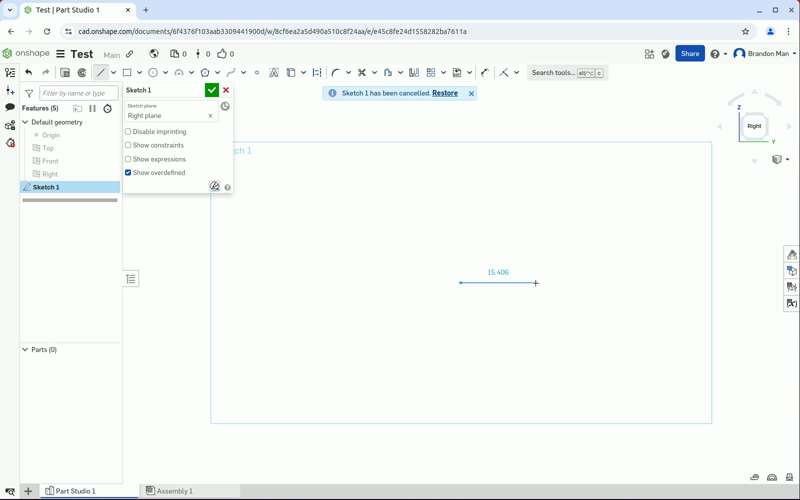
key_down(shift)
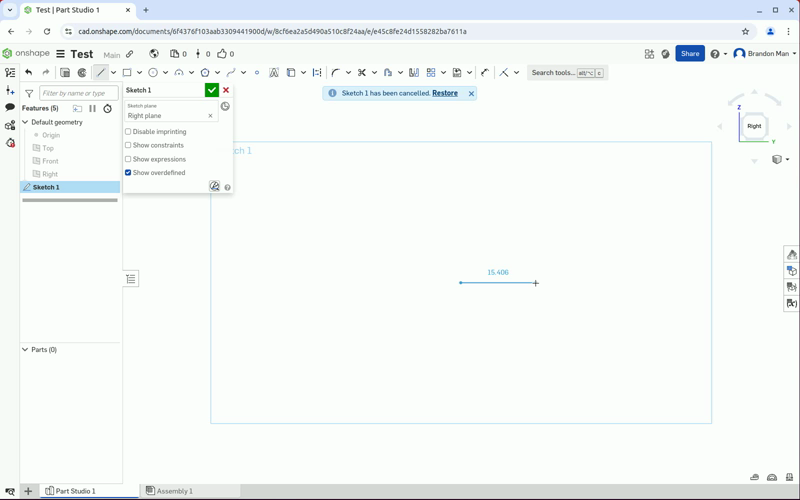
mouse_move(535, 189)
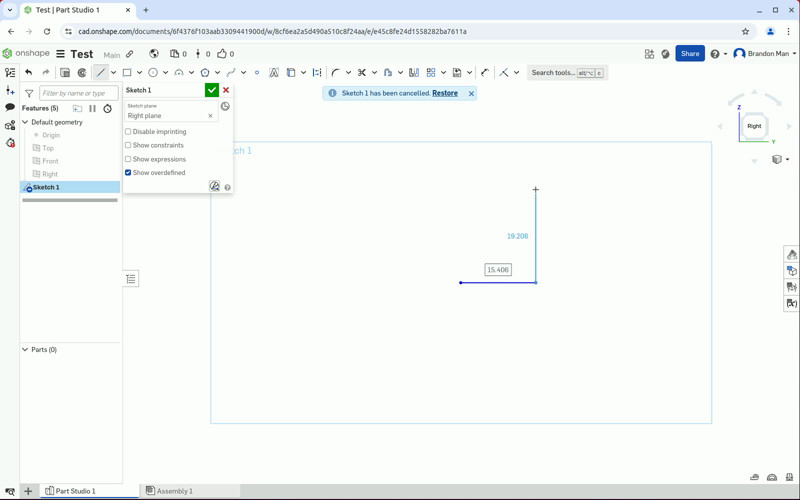
click(535, 189)
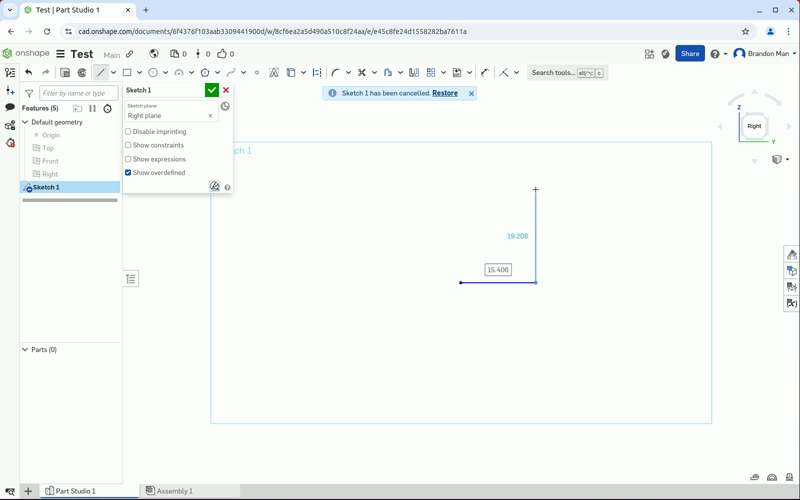
key_up(shift)
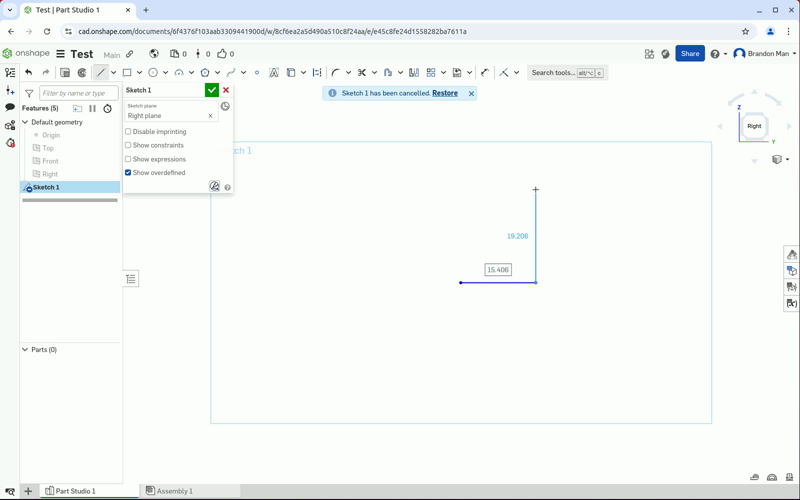
key_down(shift)
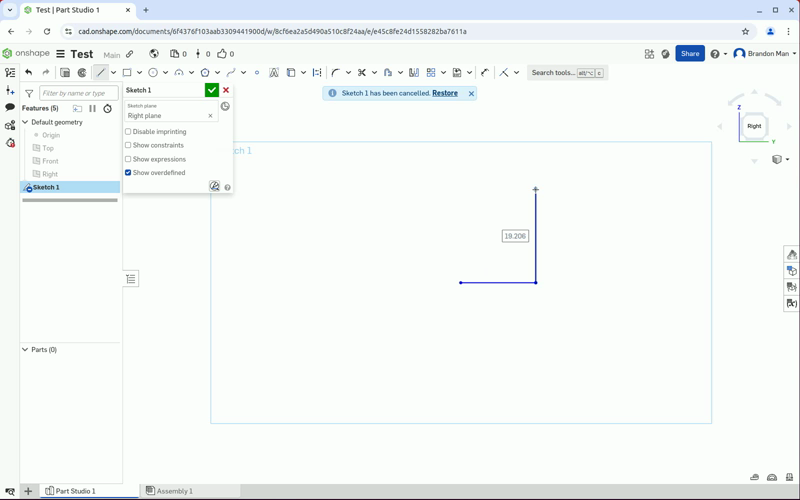
mouse_move(565, 189)
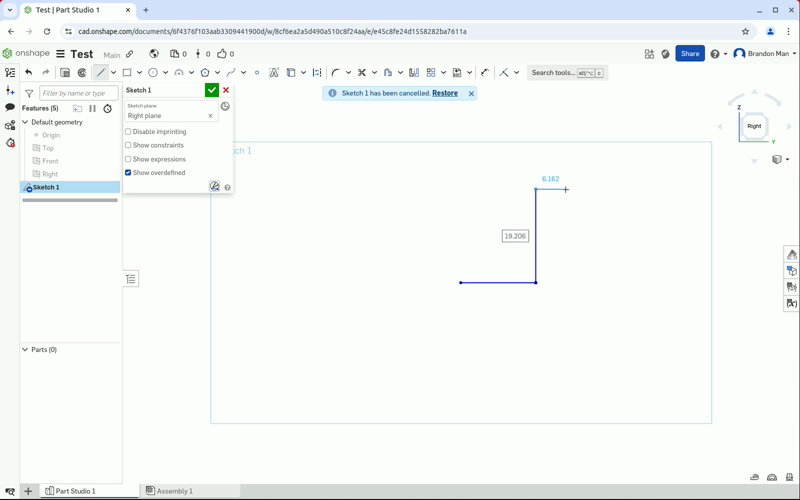
mouse_move(517, 189)
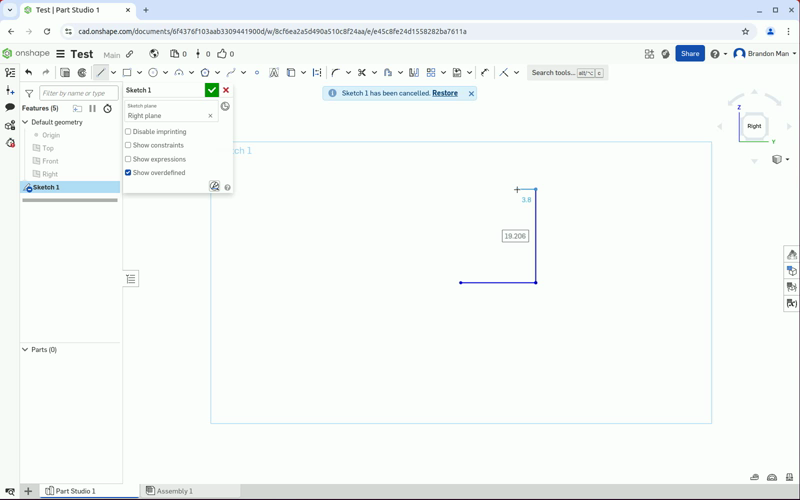
click(517, 189)
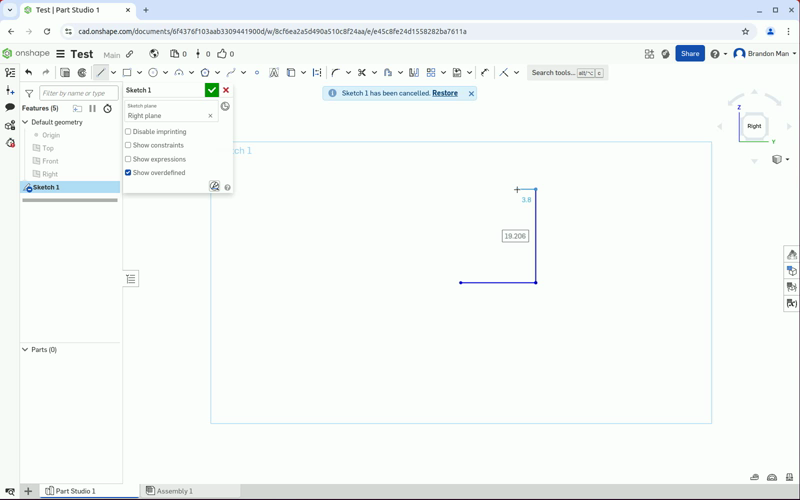
key_up(shift)
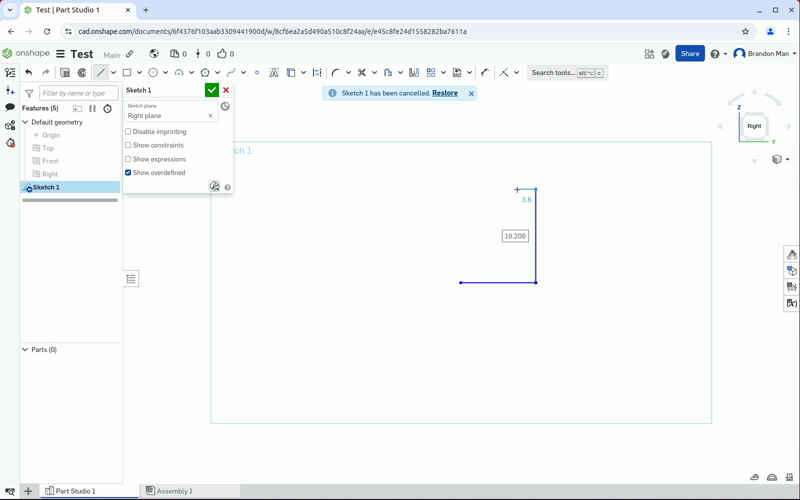
key_down(shift)
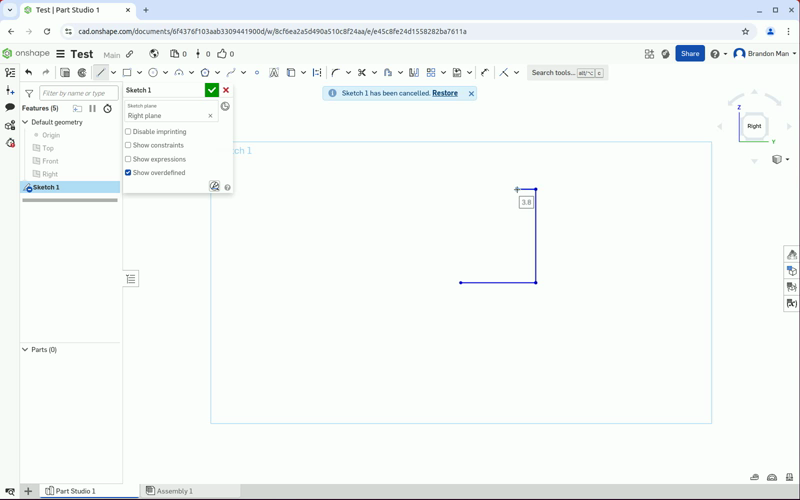
mouse_move(547, 189)
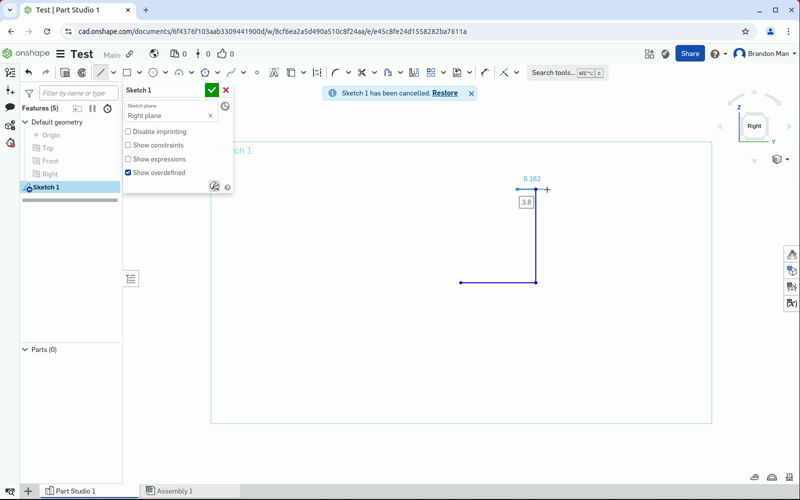
mouse_move(517, 207)
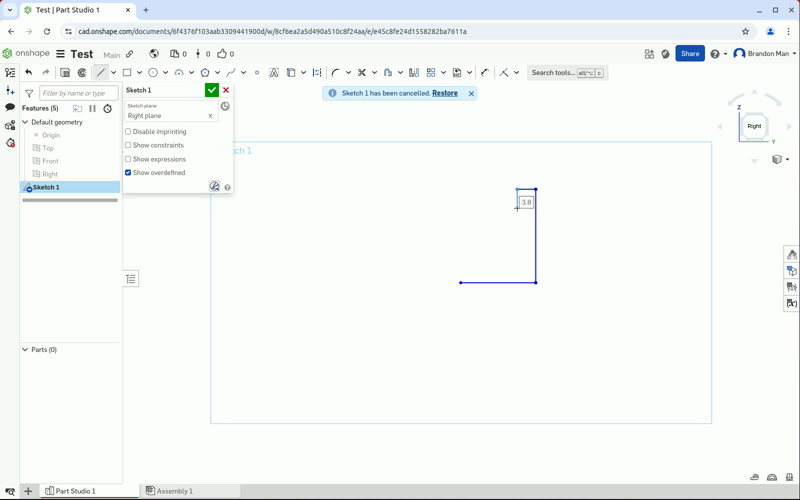
click(517, 207)
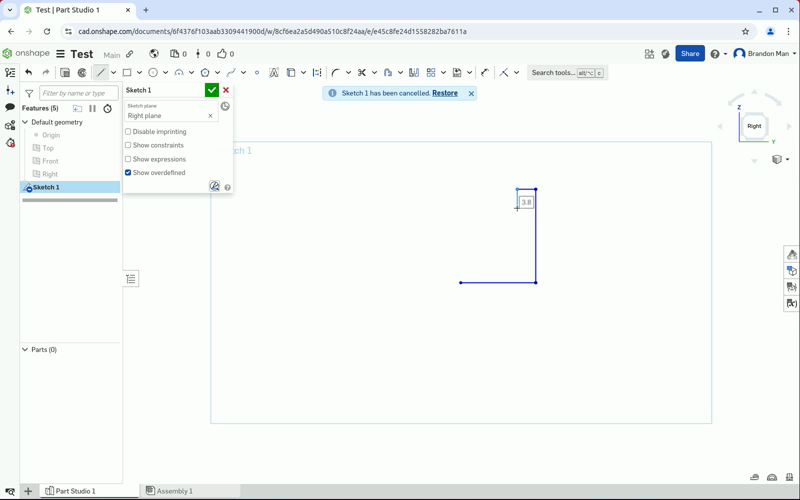
key_up(shift)
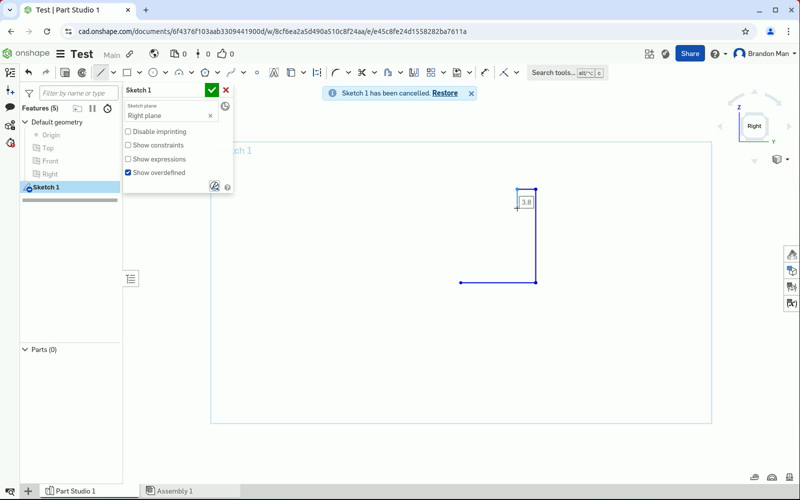
key_down(shift)
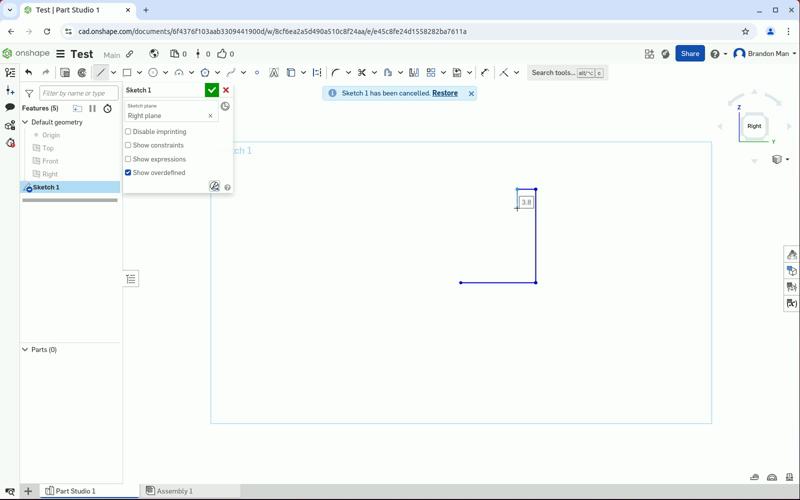
mouse_move(547, 207)
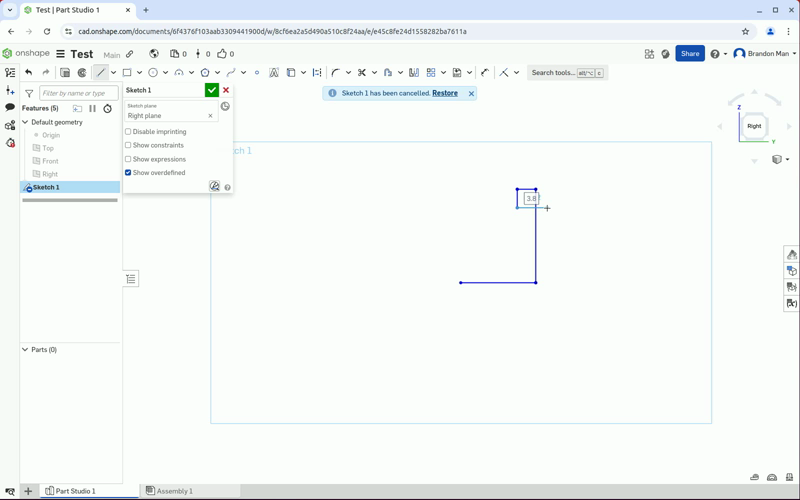
mouse_move(479, 207)
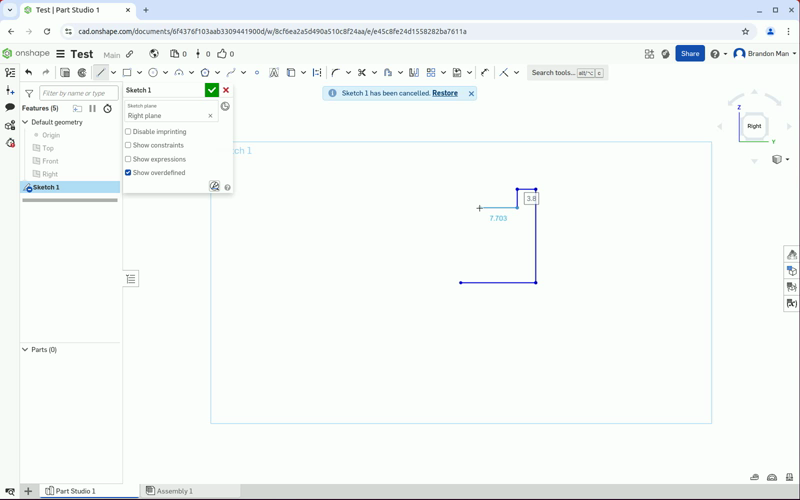
click(479, 207)
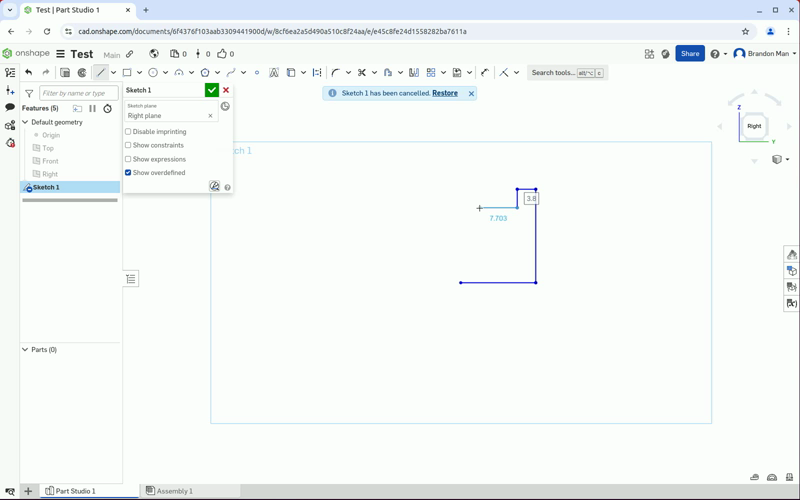
key_up(shift)
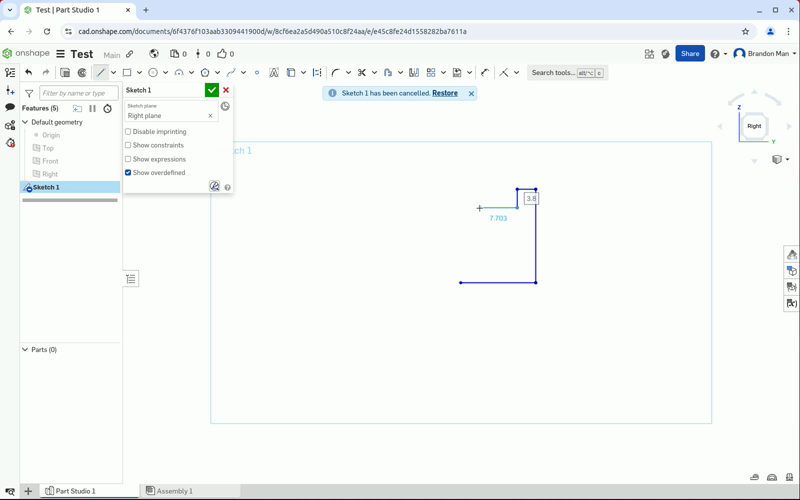
key_down(shift)
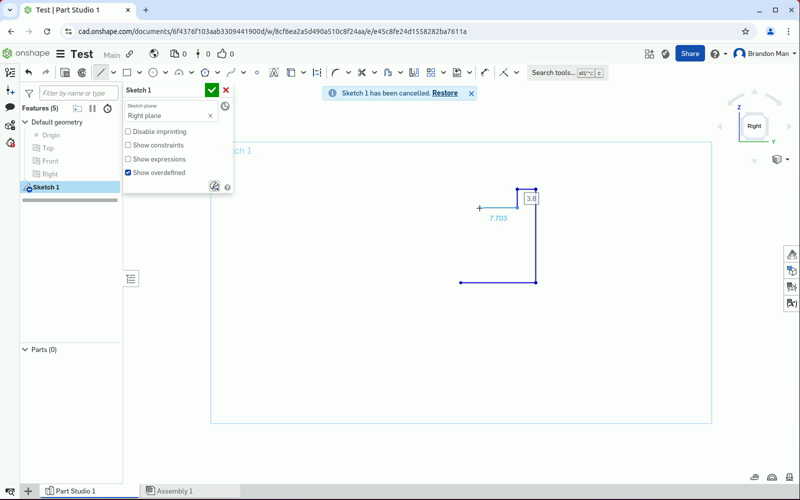
mouse_move(509, 207)
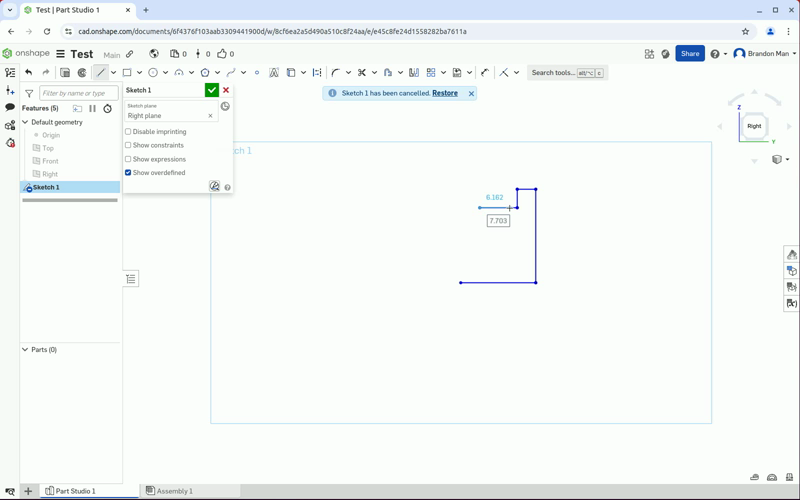
mouse_move(479, 189)
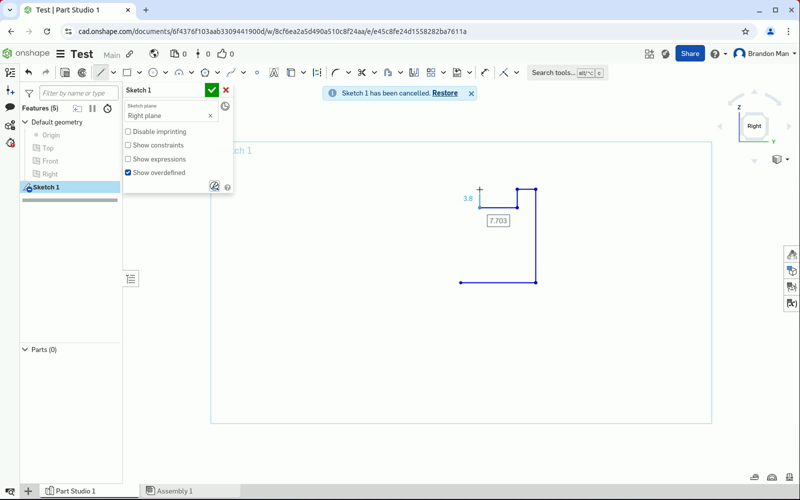
click(479, 189)
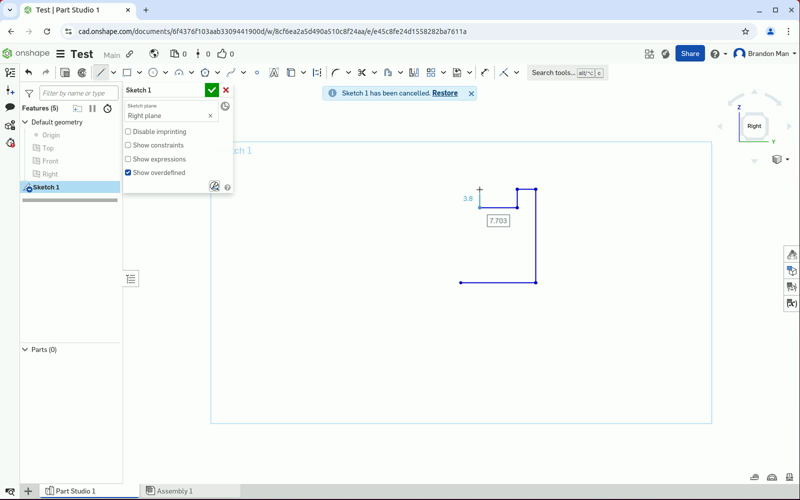
key_up(shift)
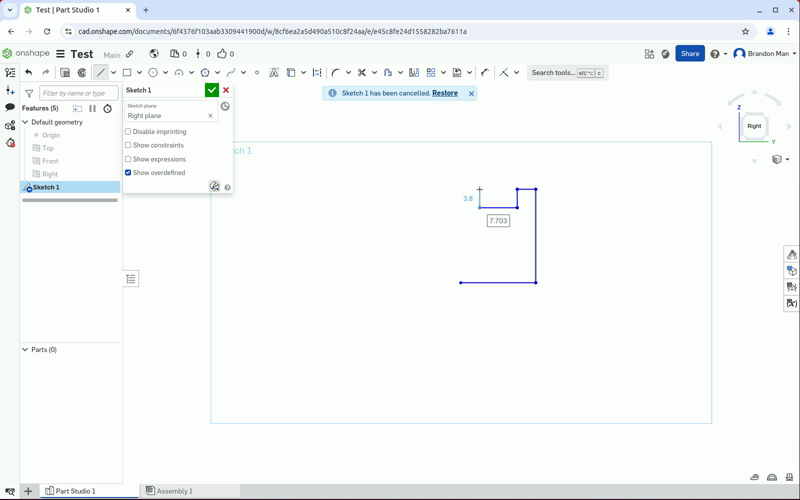
key_down(shift)
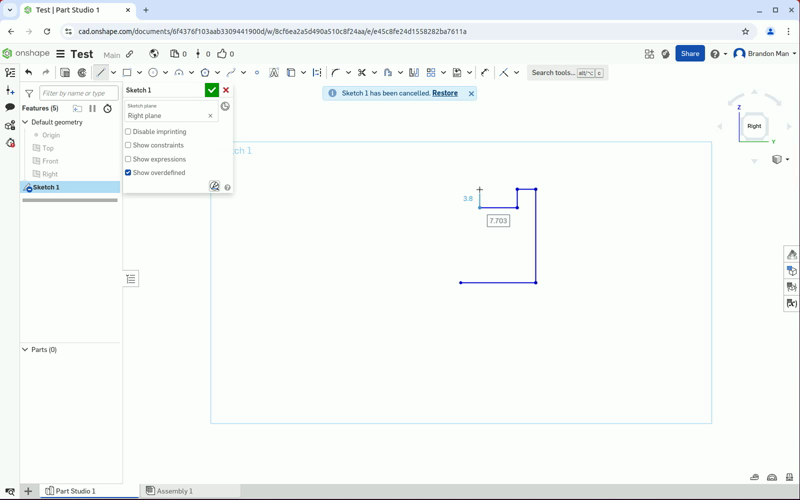
mouse_move(509, 189)
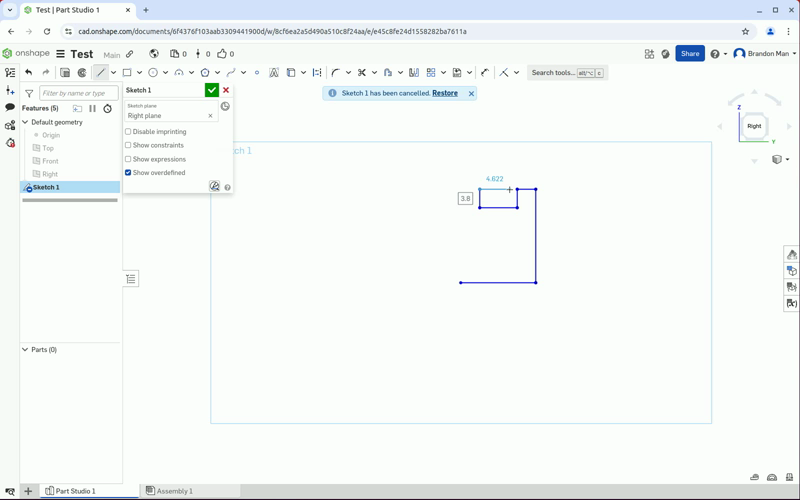
mouse_move(460, 189)
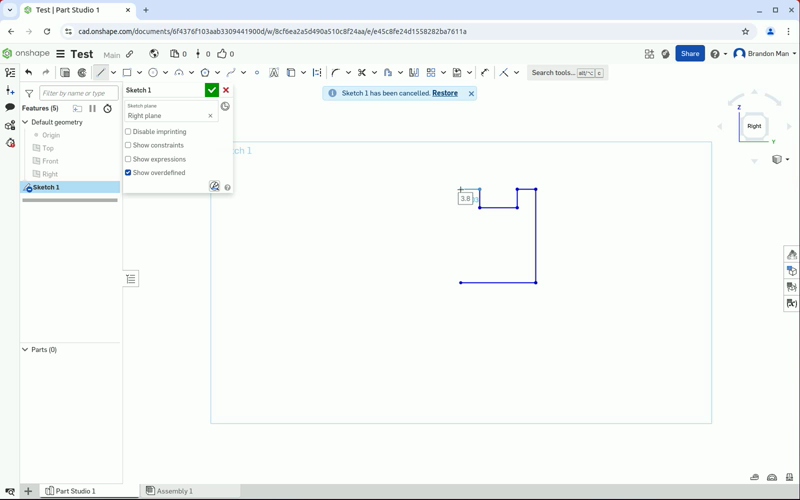
click(460, 189)
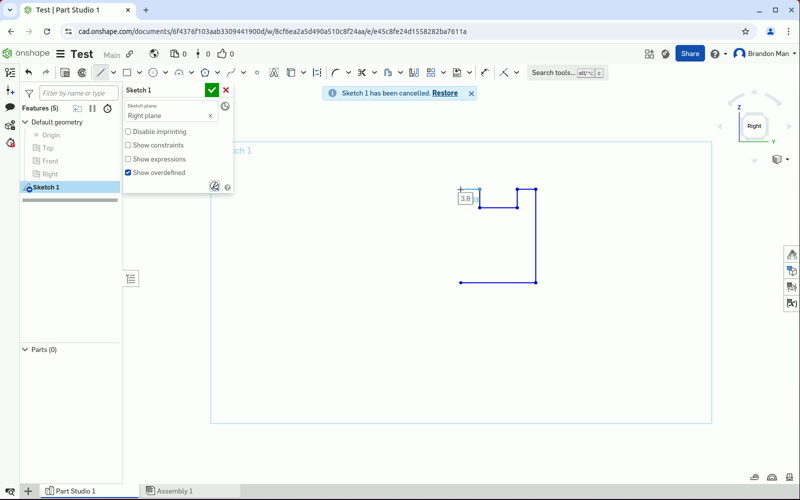
key_up(shift)
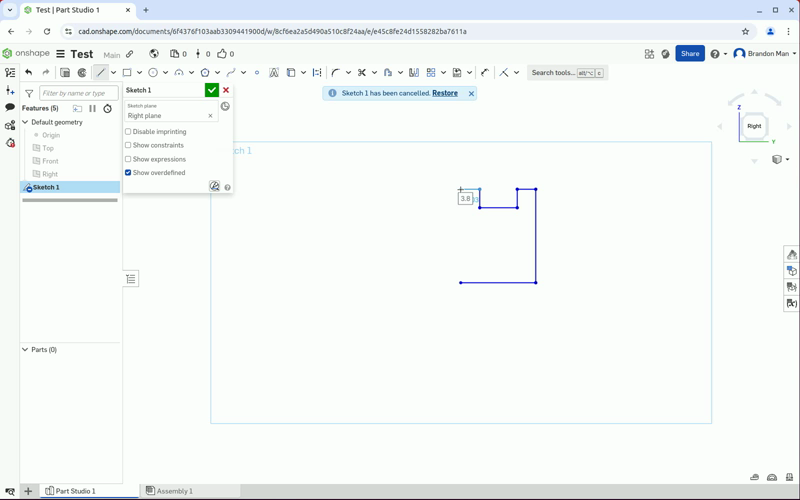
key_down(shift)
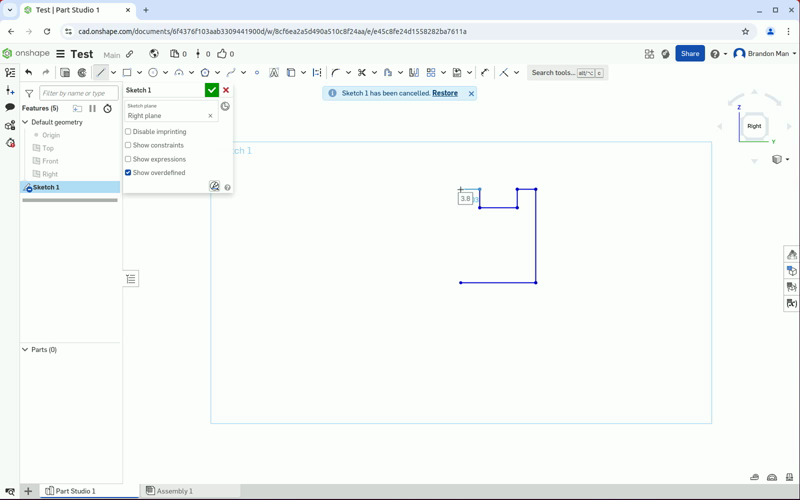
mouse_move(460, 282)
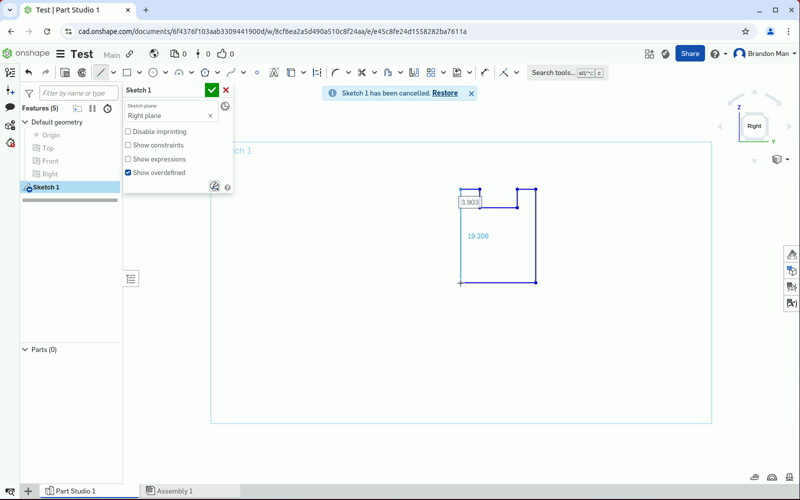
key_up(shift)
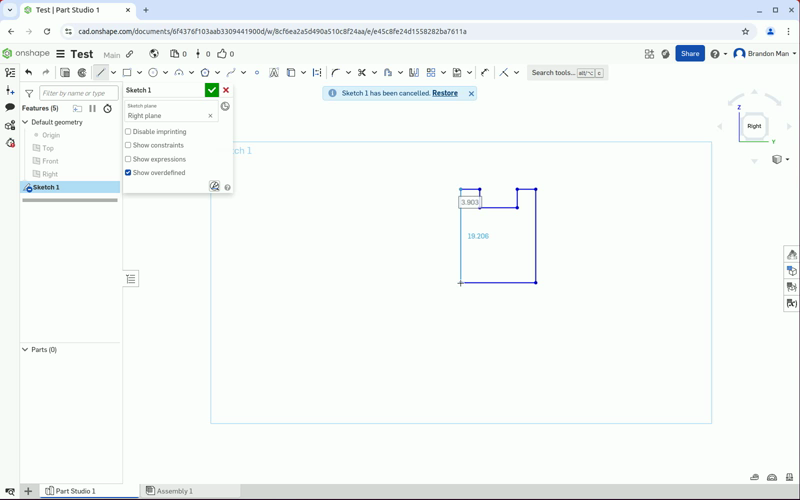
click(460, 282)
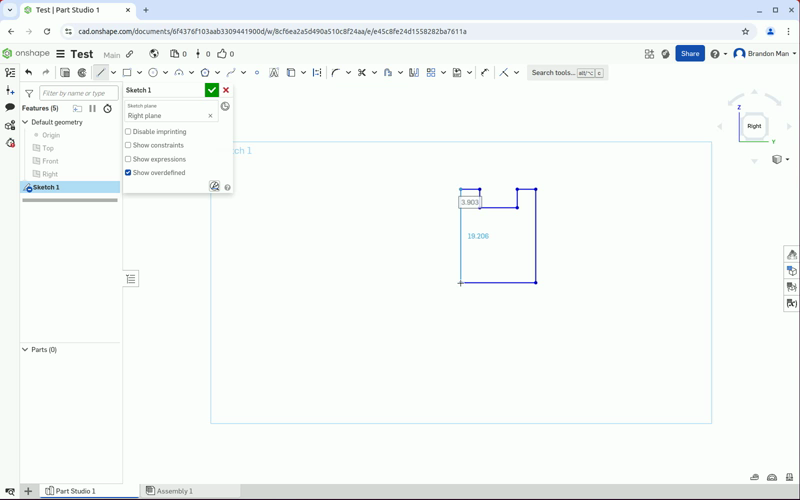
key(esc)
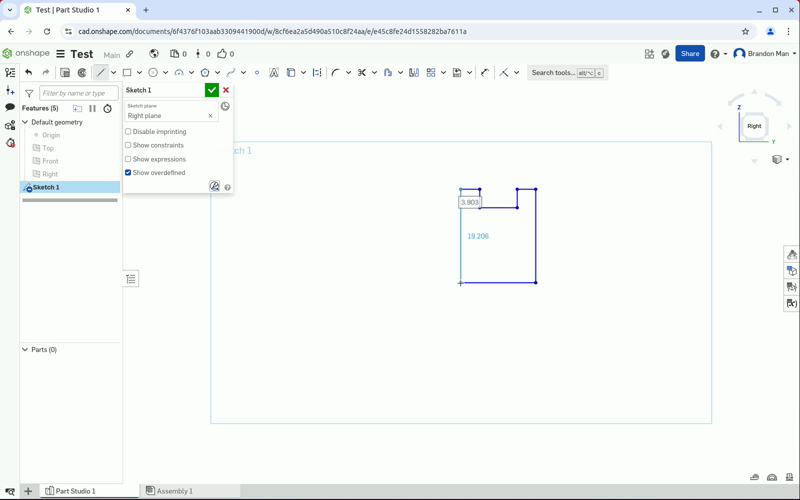
mouse_move(470, 215)
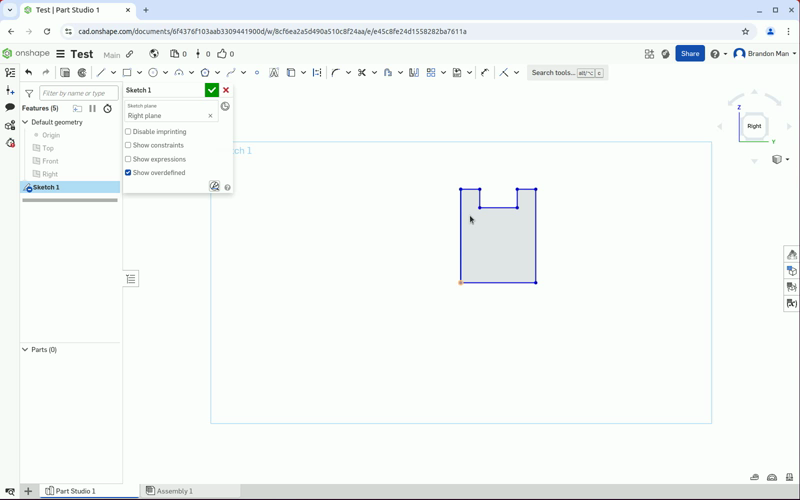
click(470, 215)
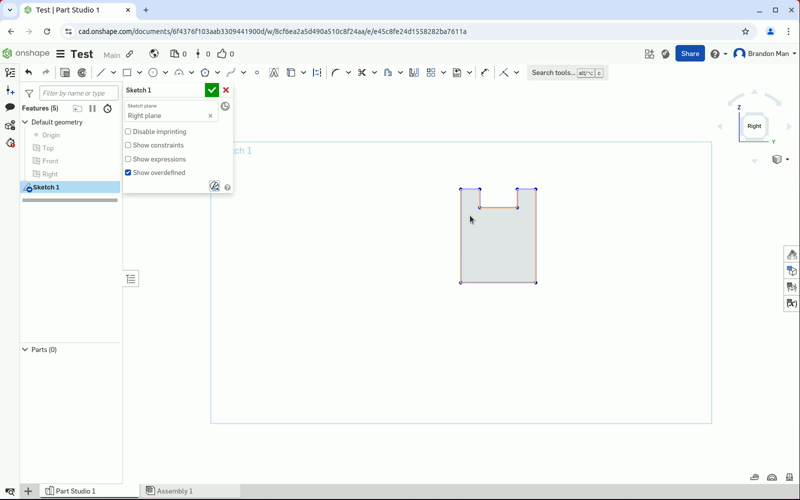
mouse_move(73, 352)
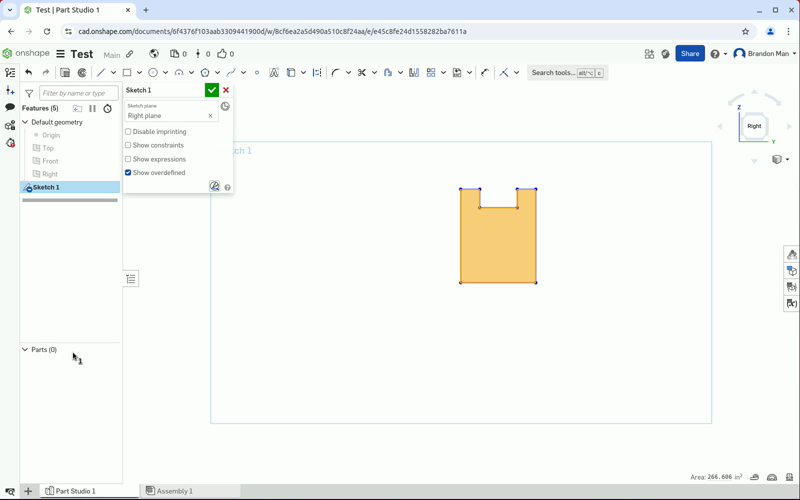
key(shift+y)
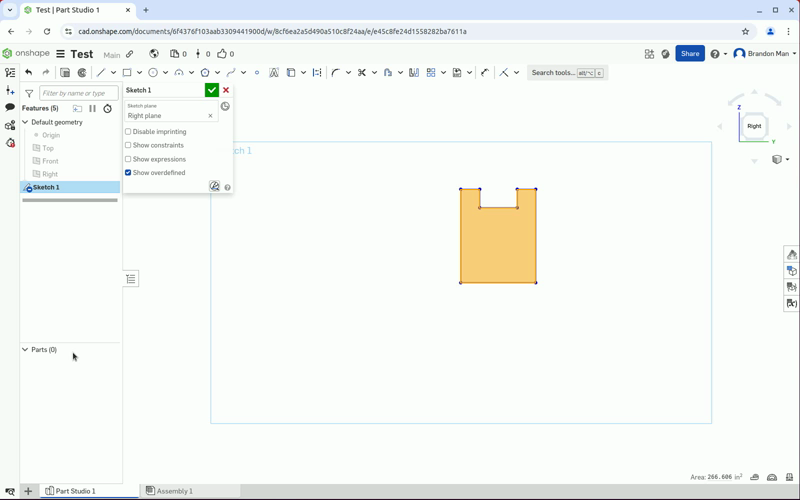
key(shift+e)
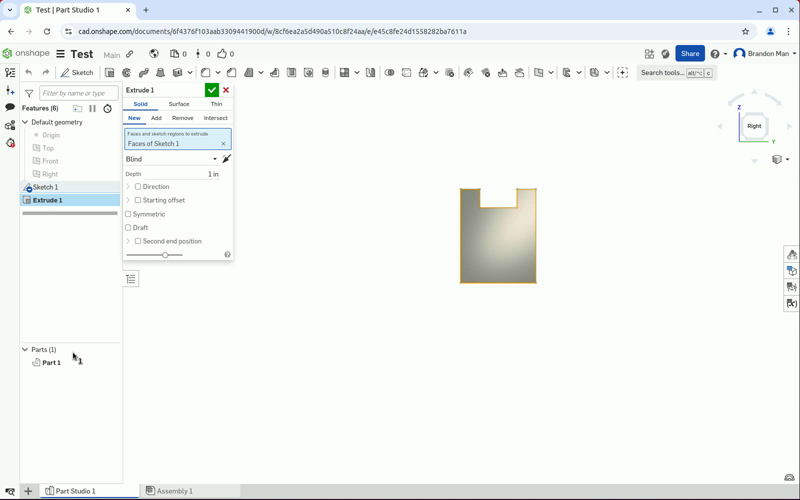
mouse_move(143, 106)
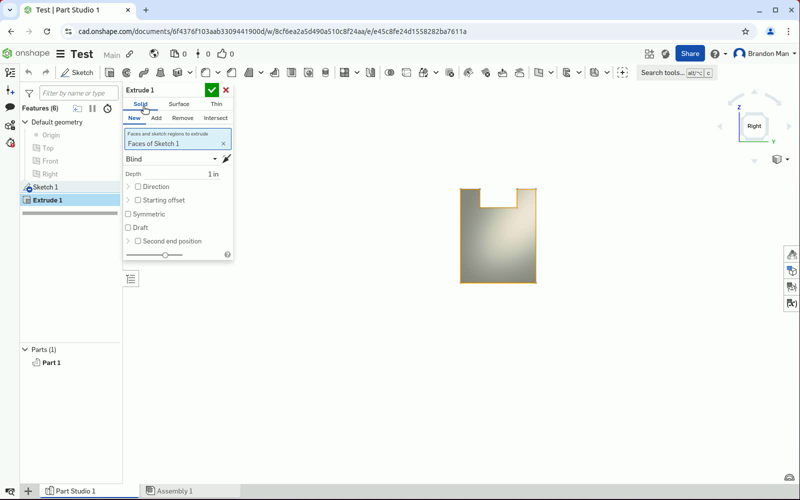
click(143, 106)
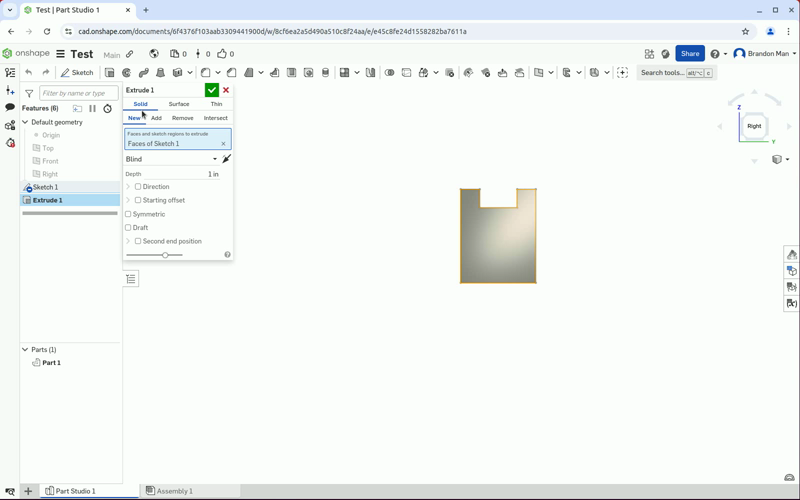
mouse_move(137, 120)
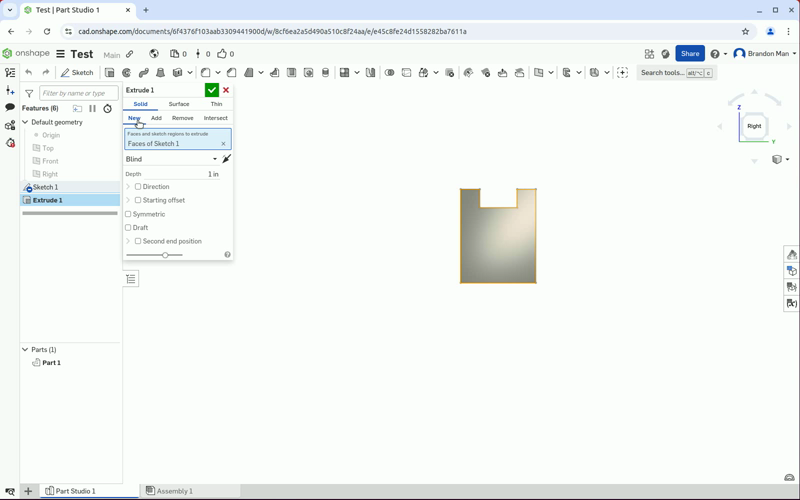
click(137, 120)
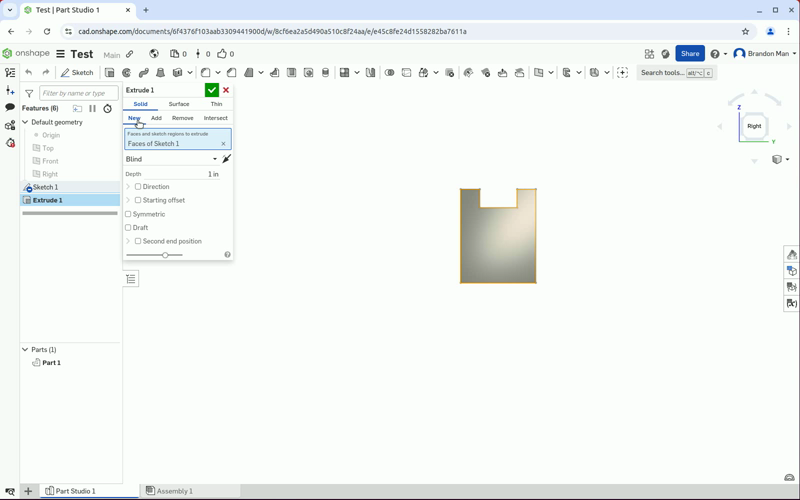
key(tab, 4)
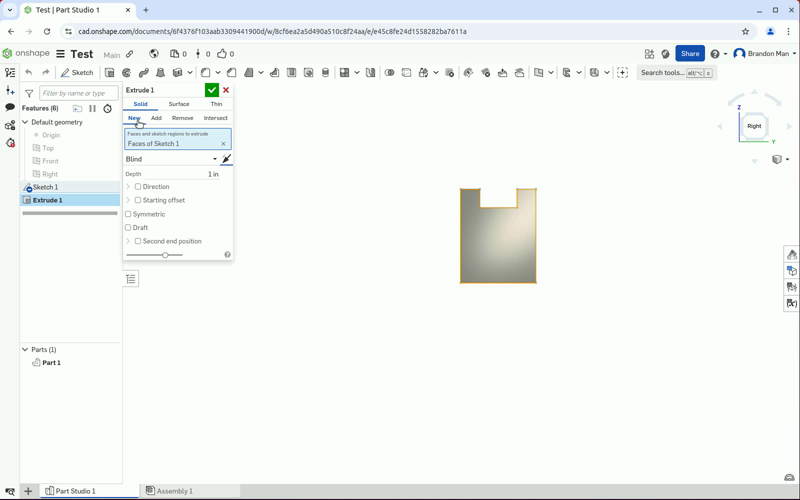
text(23.108)
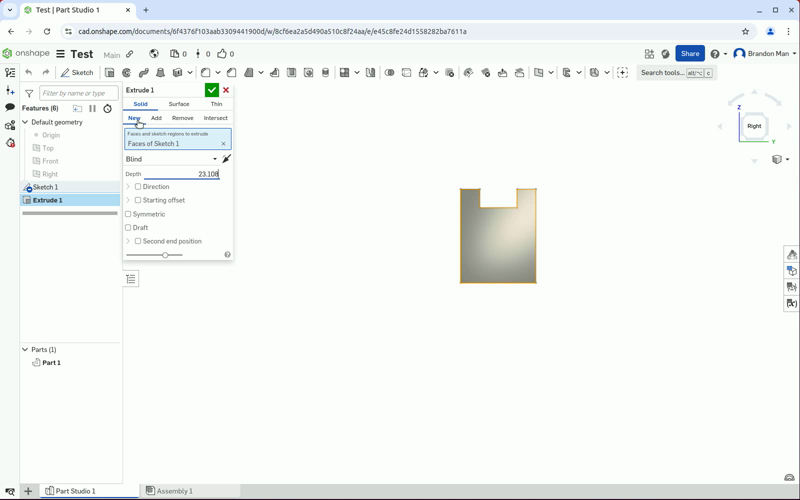
key(enter)
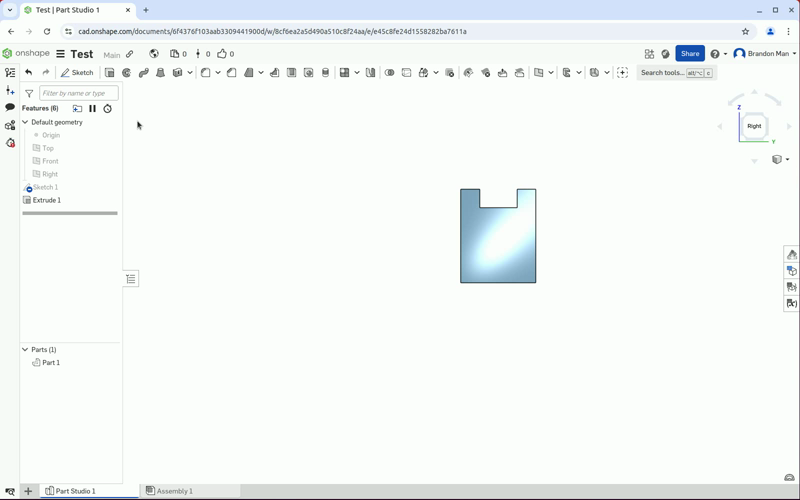
key(shift+h)
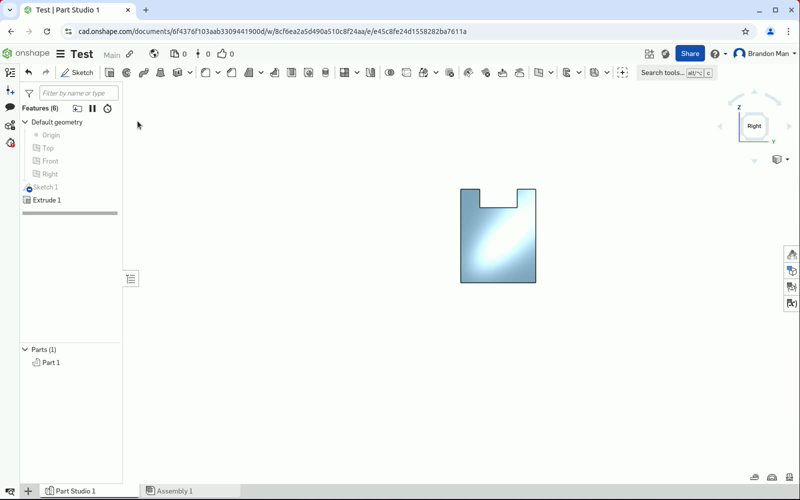
key(shift+h)
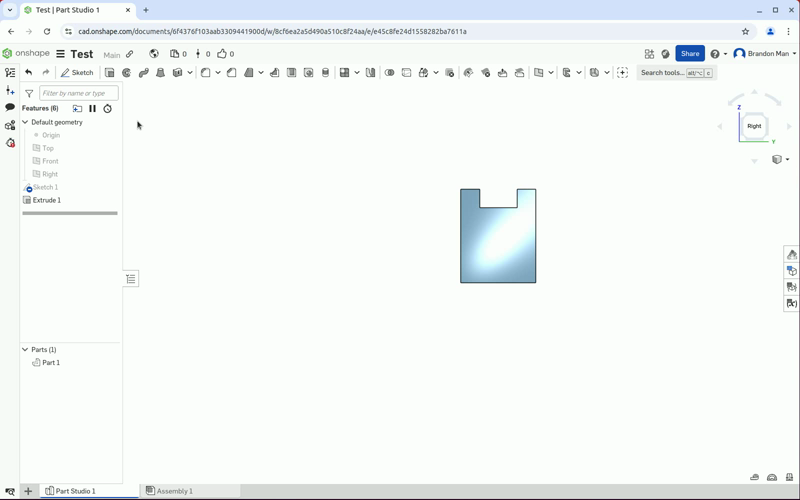
mouse_move(73, 189)
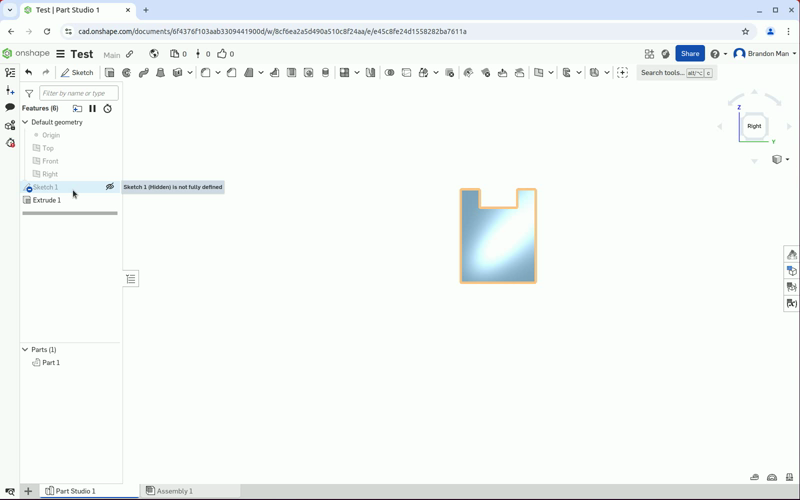
click(73, 189)
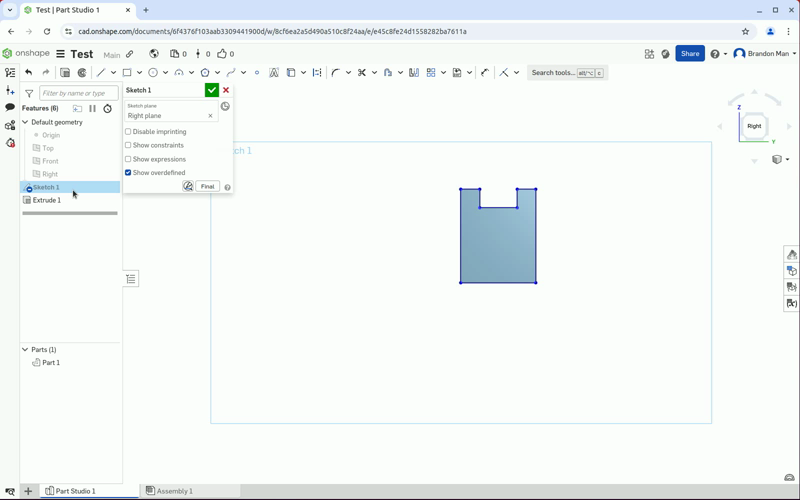
mouse_move(229, 92)
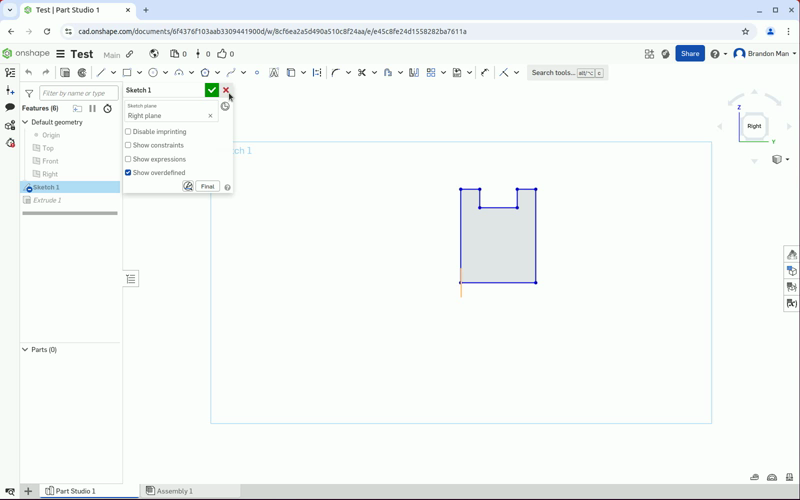
click(229, 92)
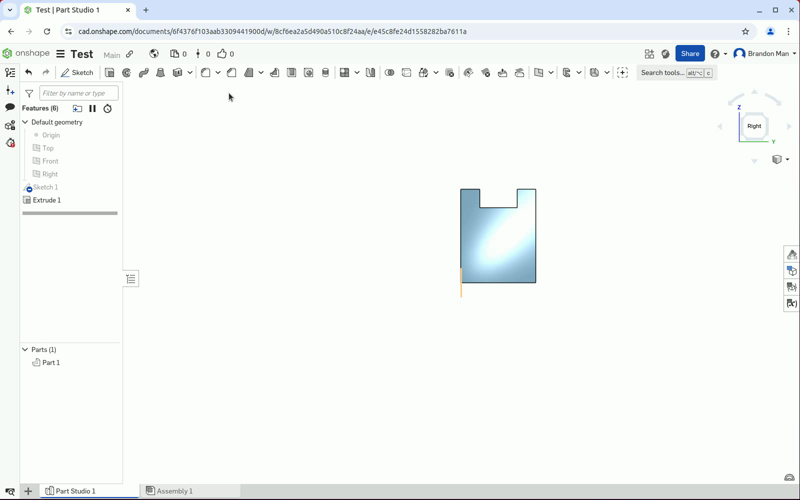
mouse_move(73, 352)
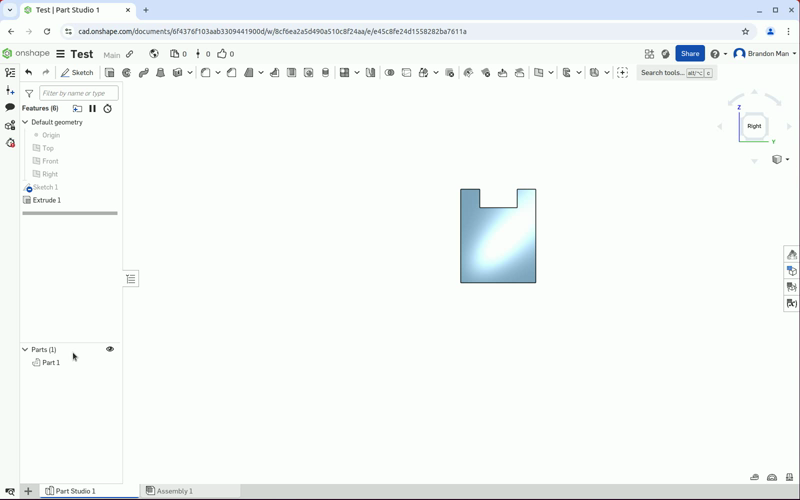
key(y)
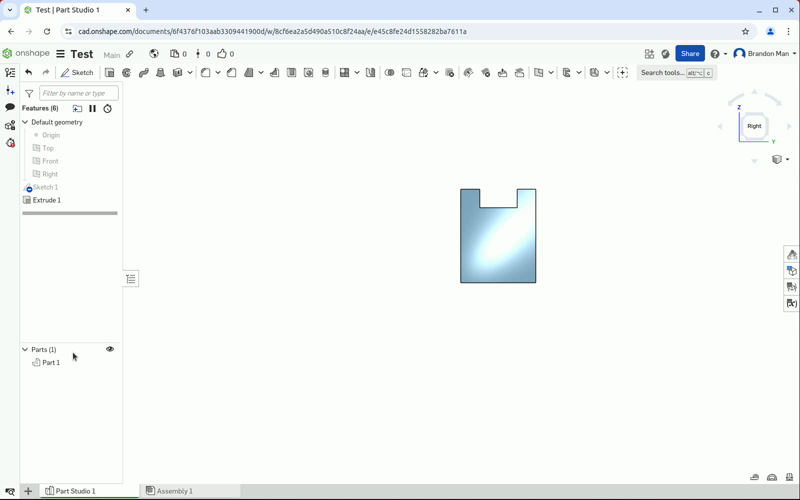
key(shift+p)
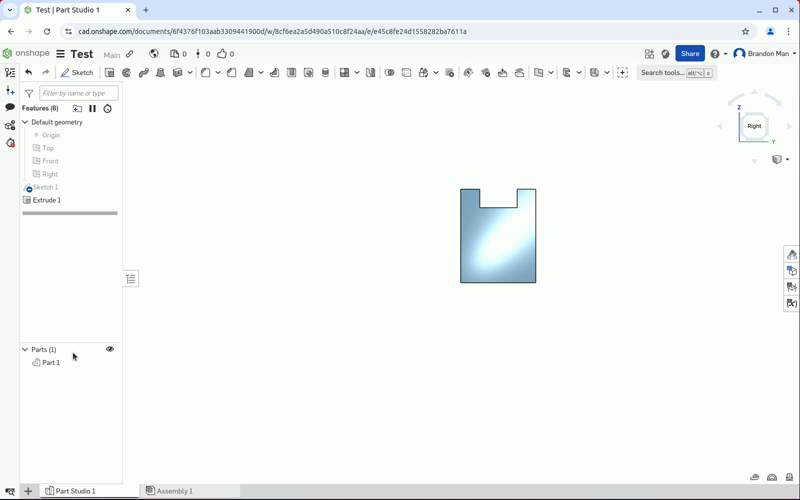
key(space)
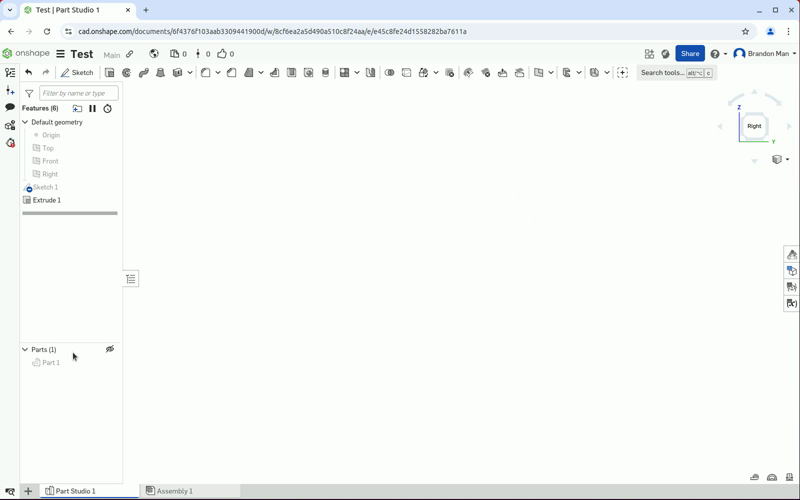
key_down(shift)
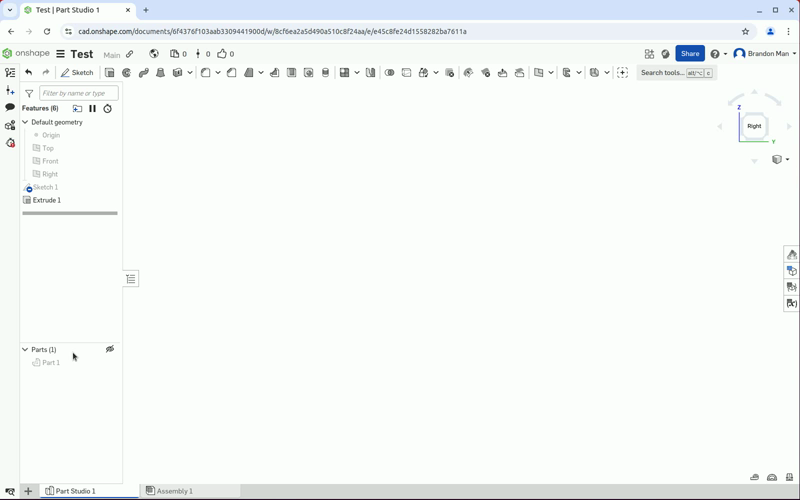
key(right)
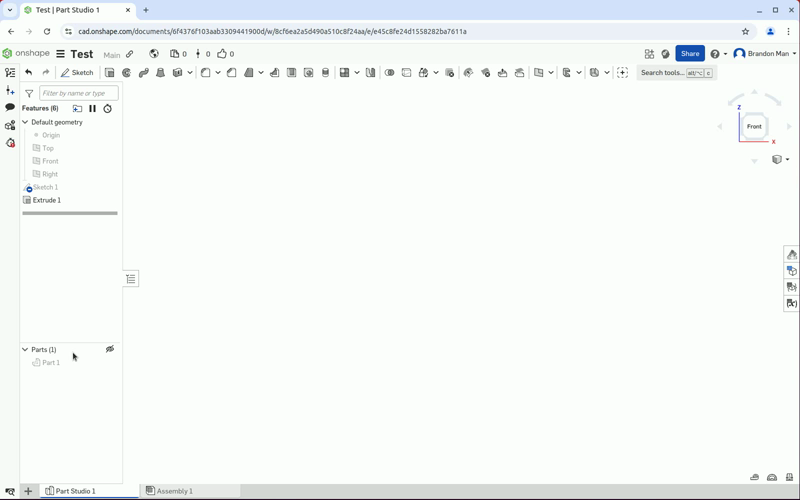
key_up(shift)
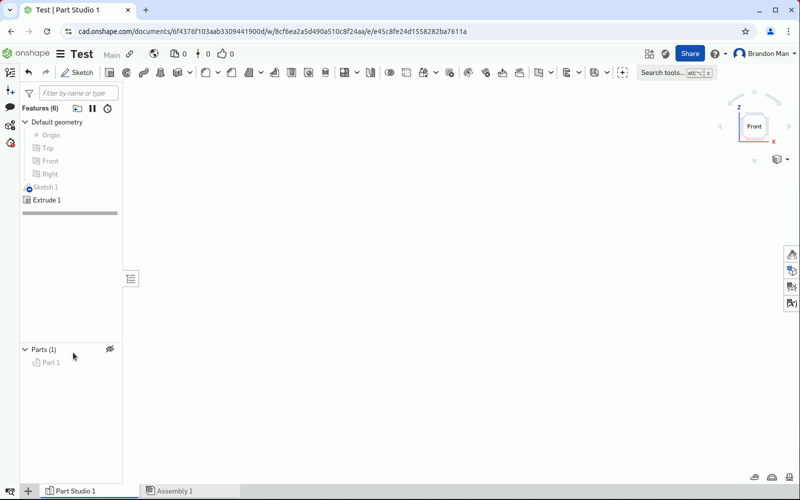
mouse_move(73, 352)
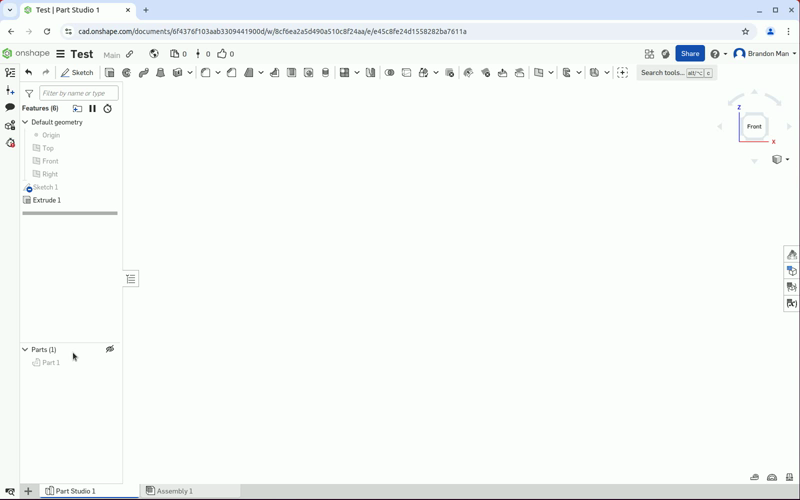
key(shift+y)
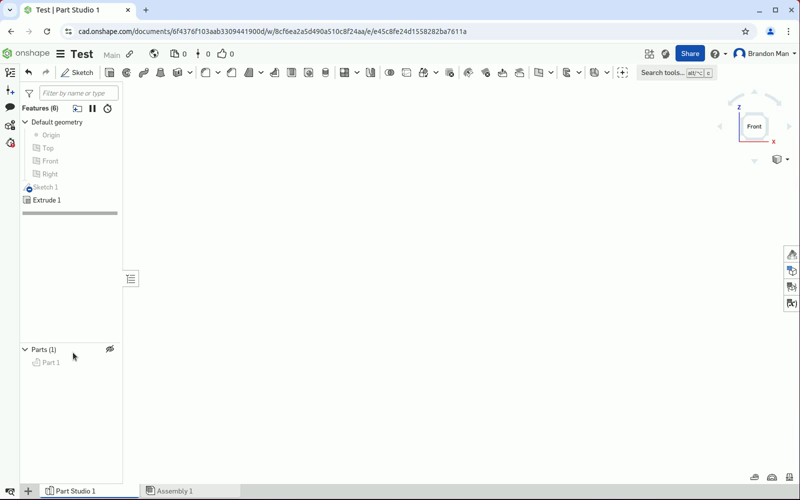
key(shift+s)
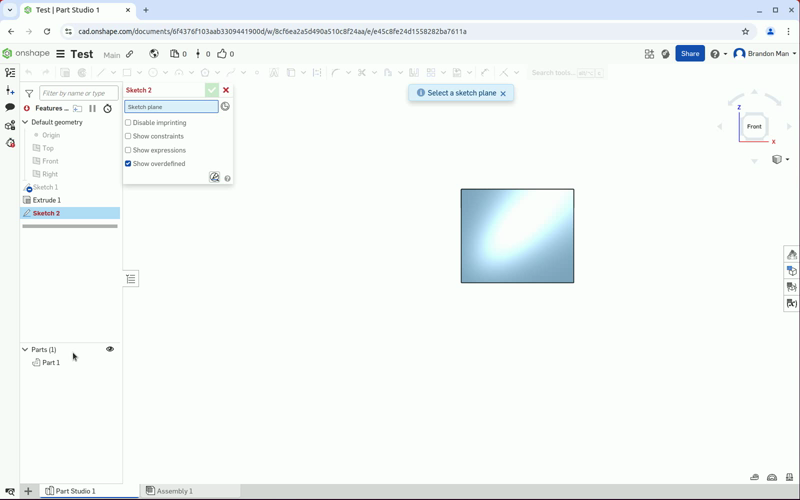
mouse_move(73, 163)
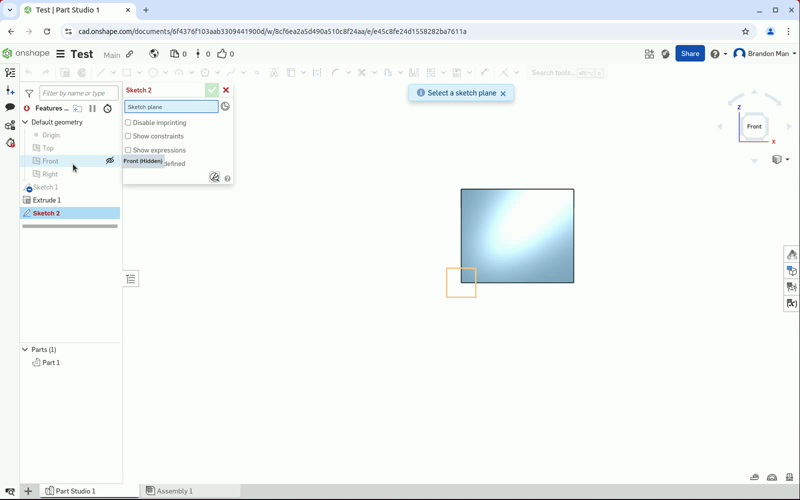
click(73, 163)
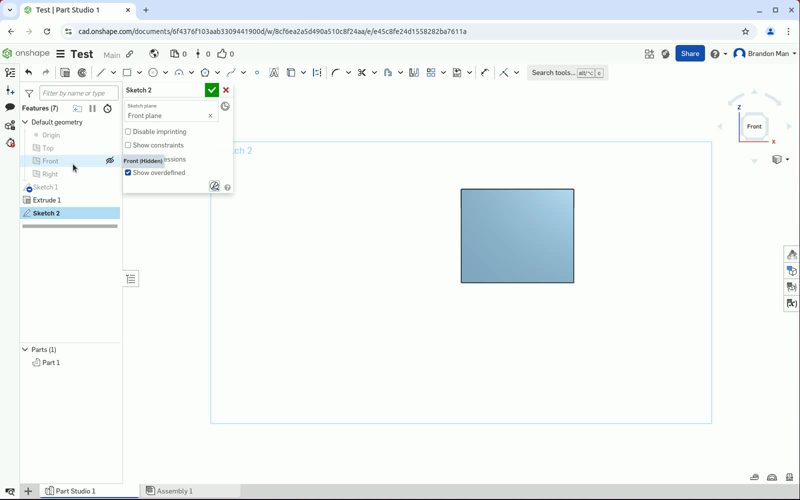
mouse_move(73, 352)
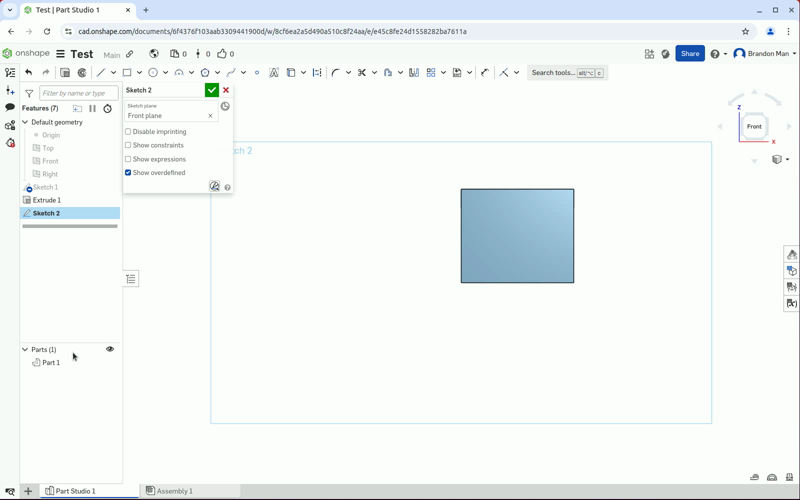
key(y)
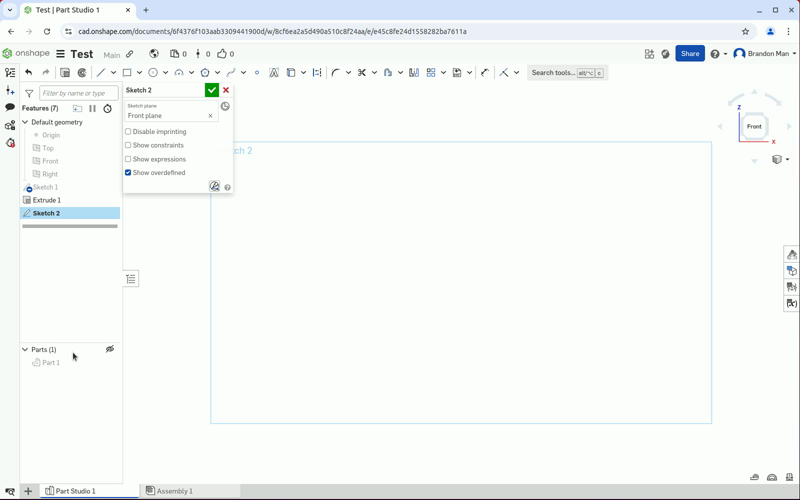
key(l)
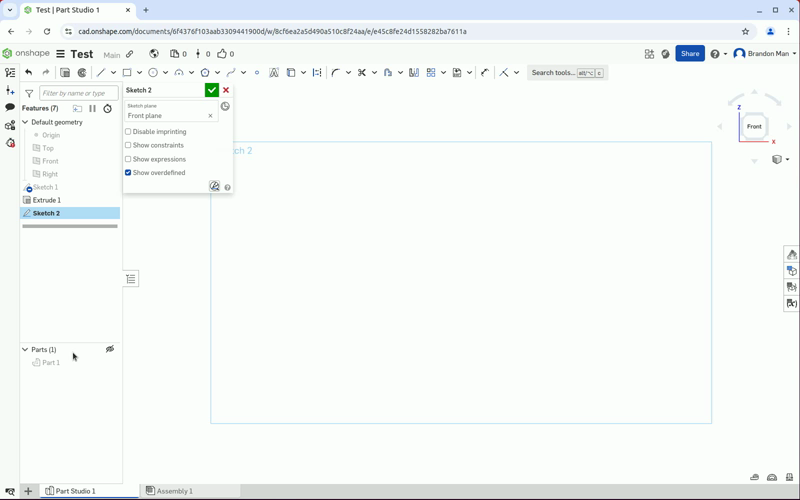
key_down(shift)
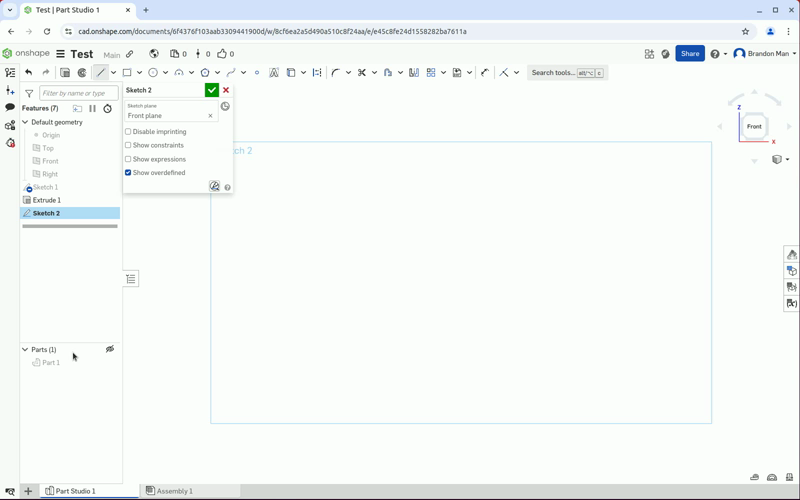
mouse_move(498, 282)
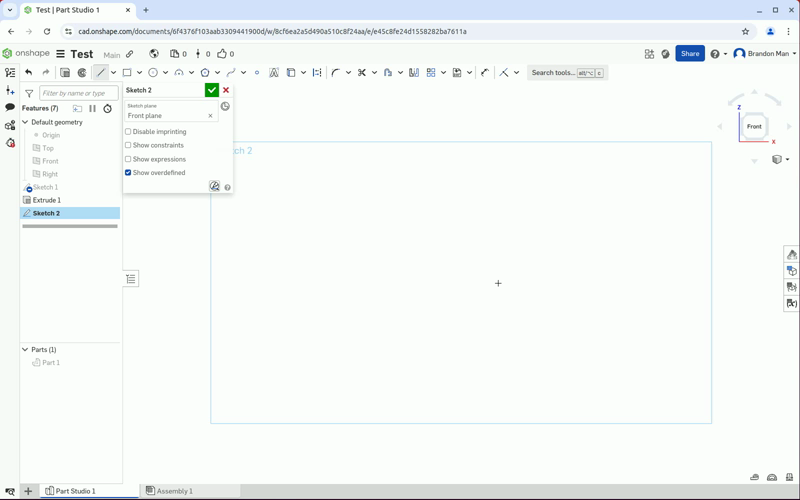
click(498, 282)
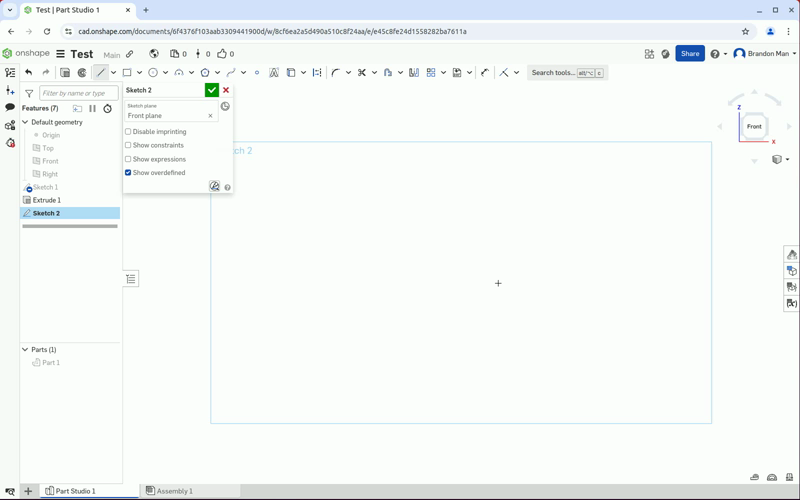
key_up(shift)
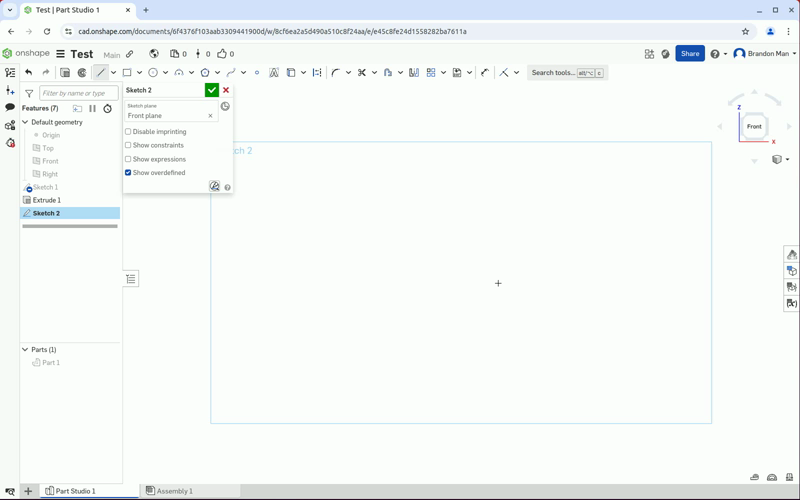
key_down(shift)
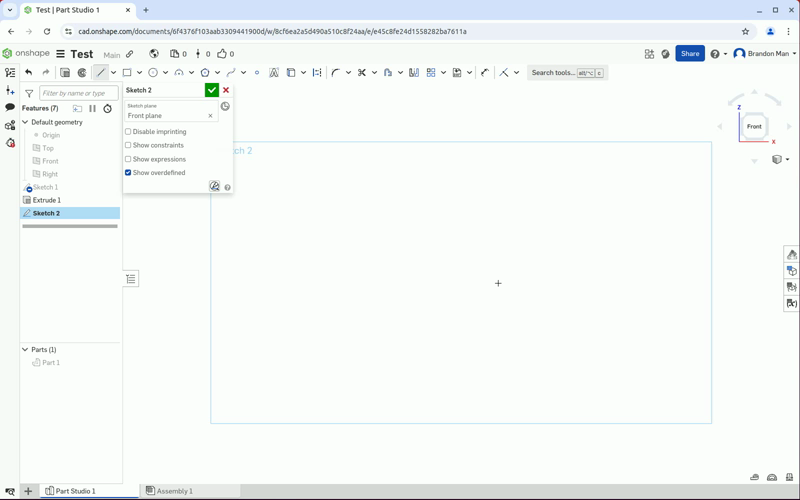
mouse_move(528, 282)
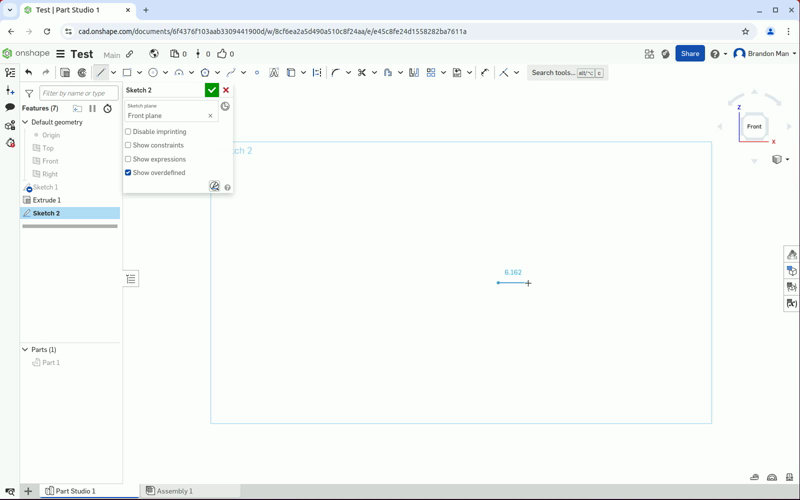
mouse_move(536, 282)
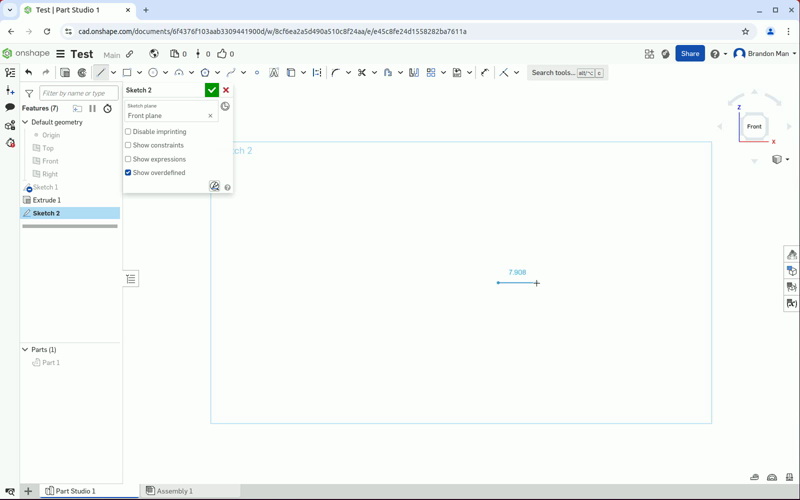
click(536, 282)
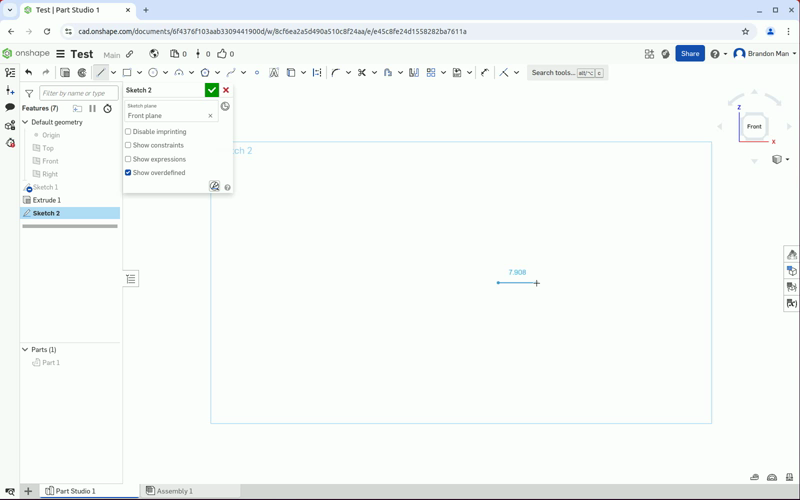
key_up(shift)
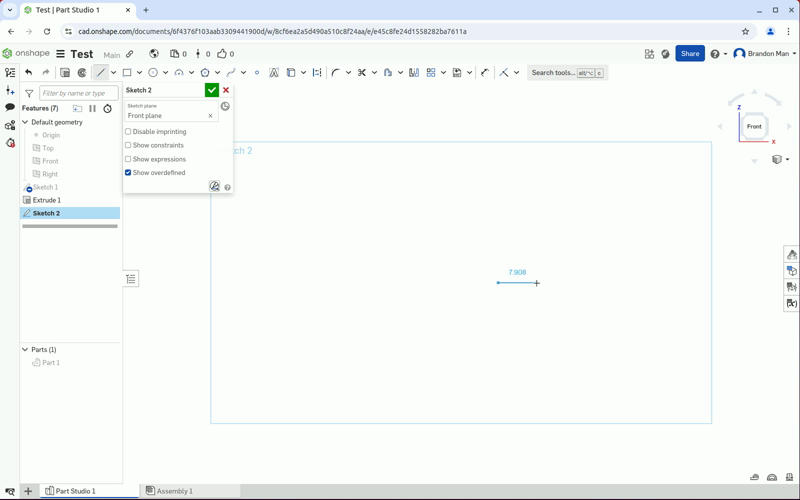
key_down(shift)
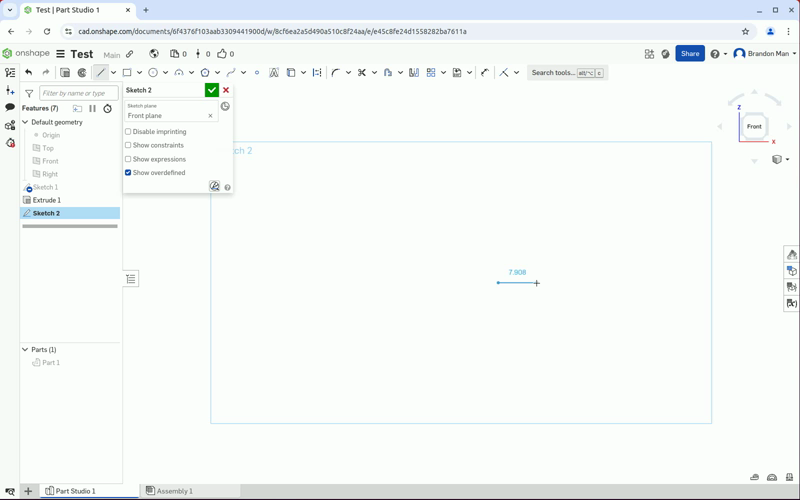
mouse_move(566, 282)
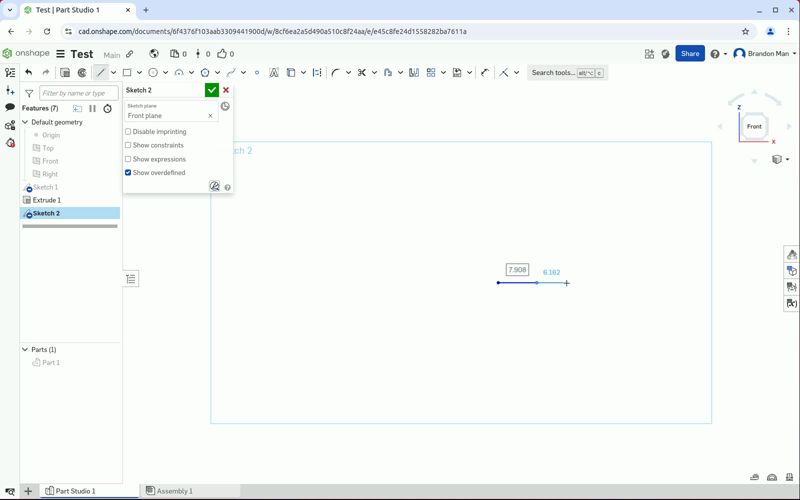
mouse_move(536, 263)
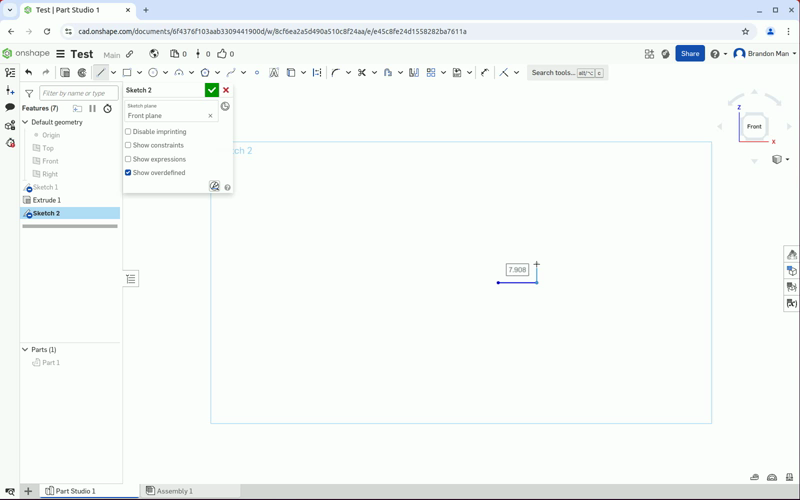
click(536, 263)
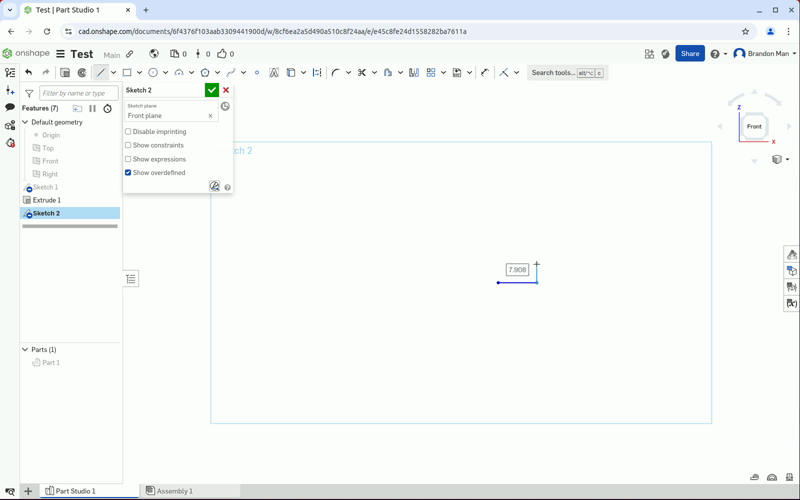
key_up(shift)
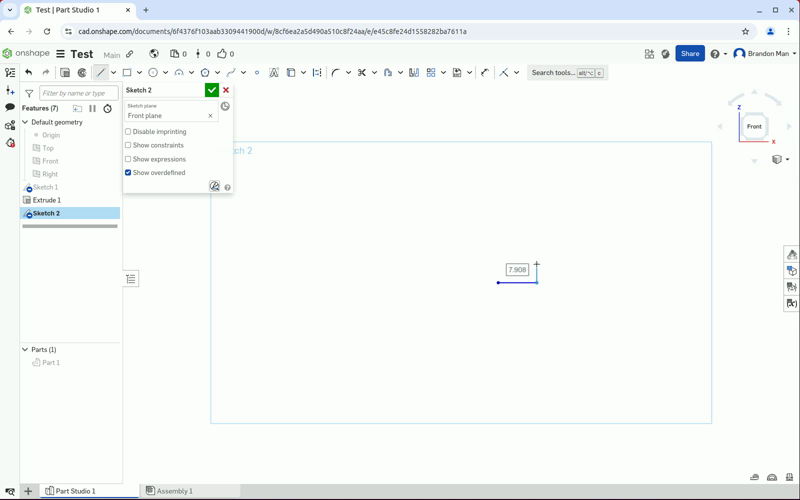
key_down(shift)
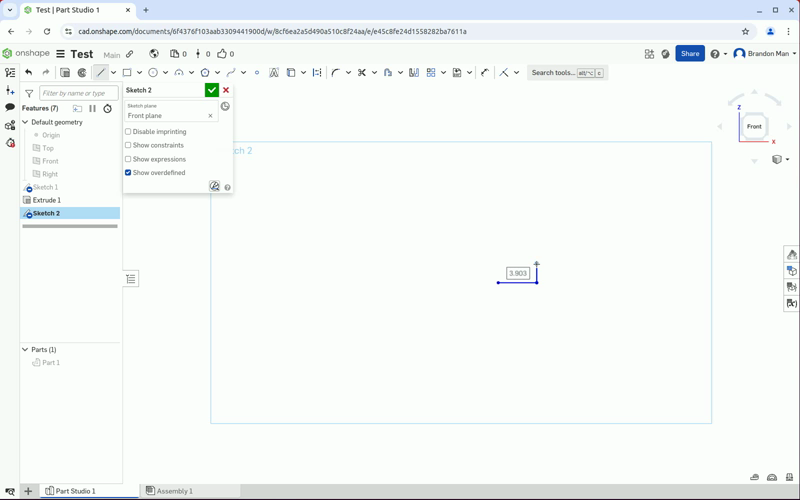
mouse_move(566, 263)
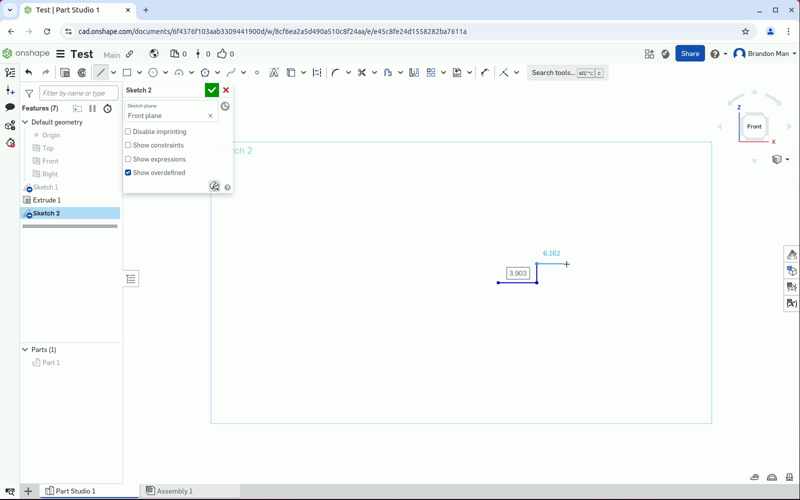
mouse_move(498, 263)
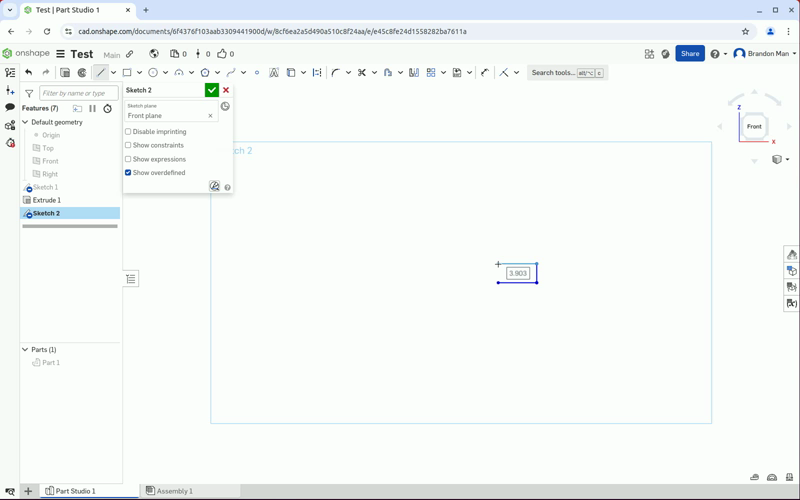
click(498, 263)
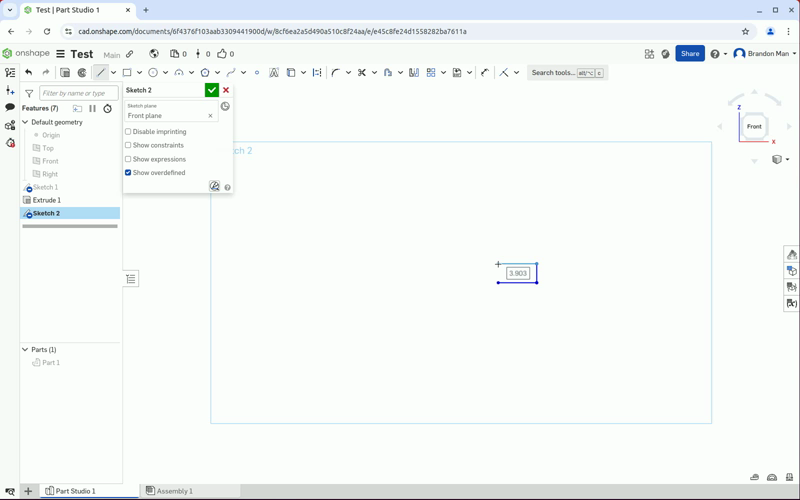
key_up(shift)
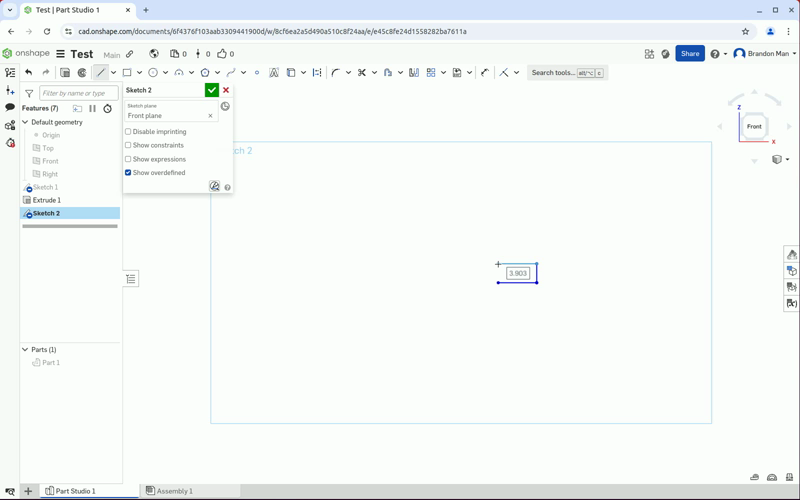
mouse_move(528, 263)
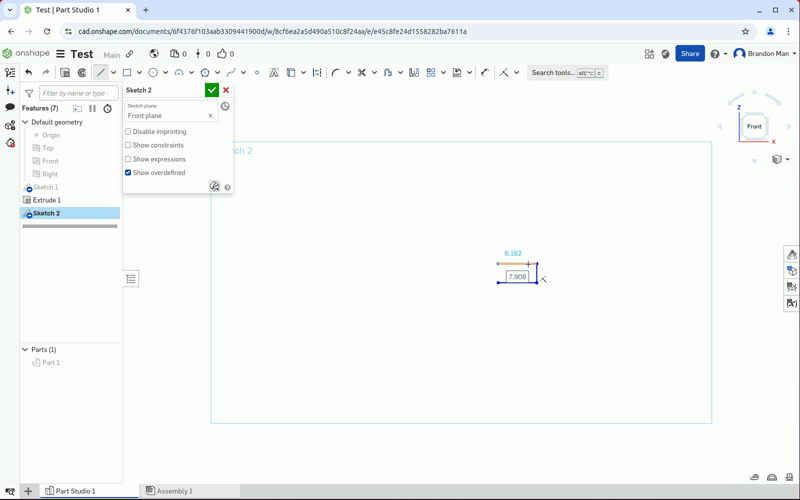
key_down(shift)
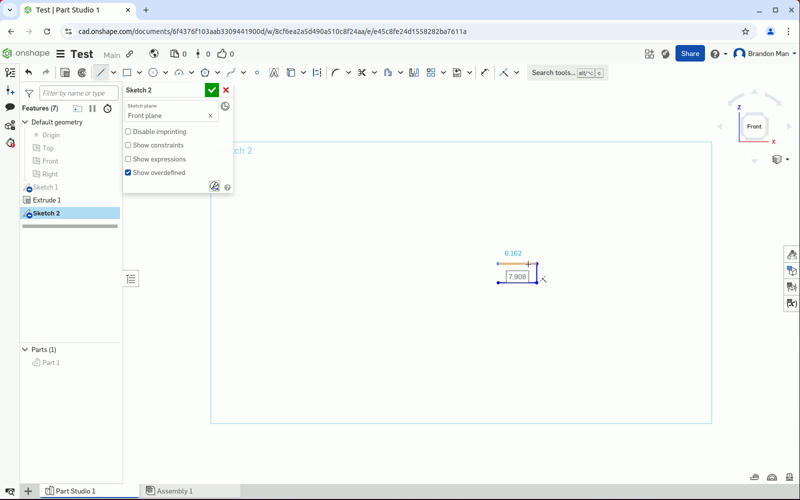
mouse_move(498, 282)
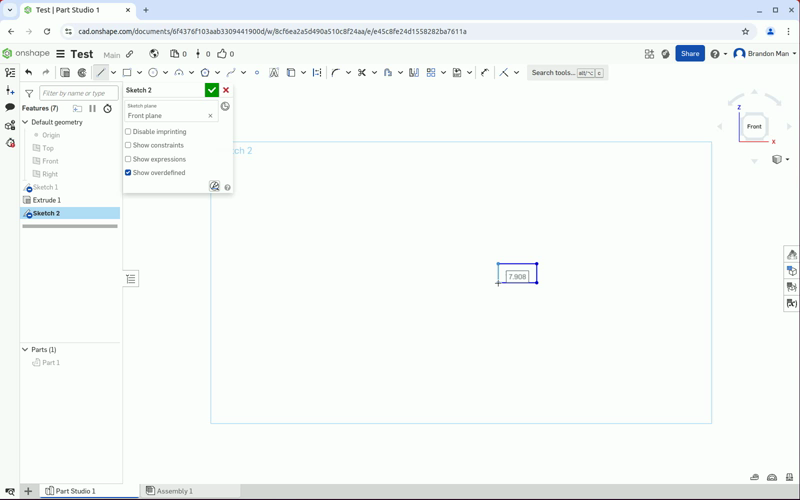
key_up(shift)
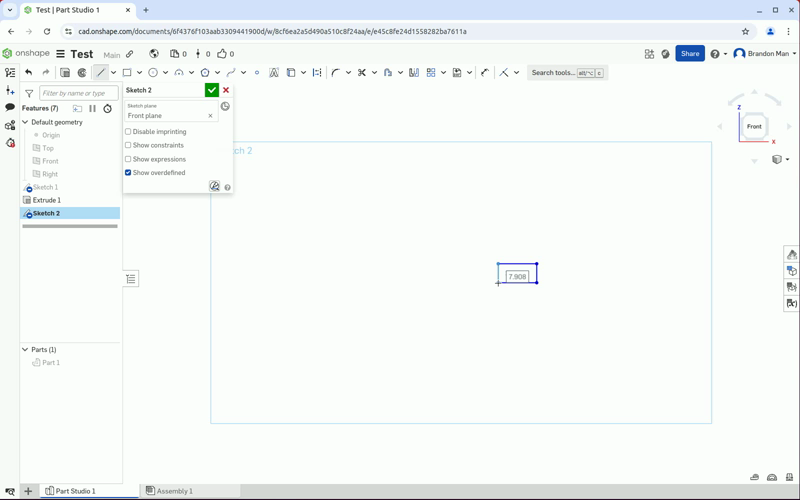
click(498, 282)
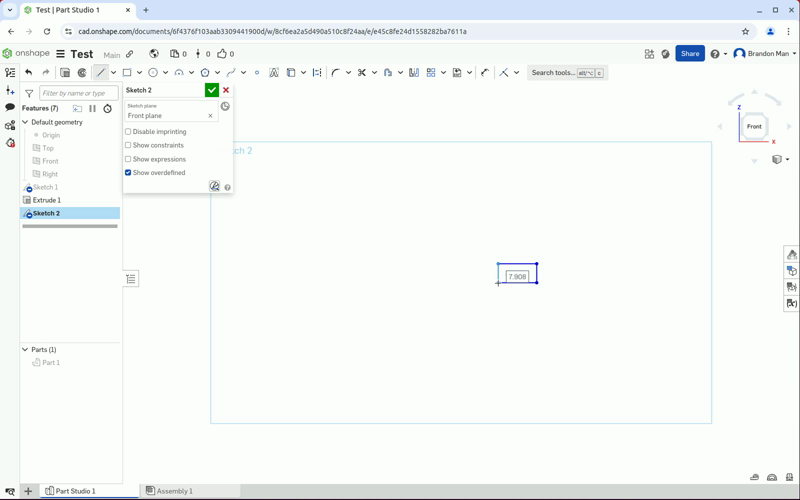
key(esc)
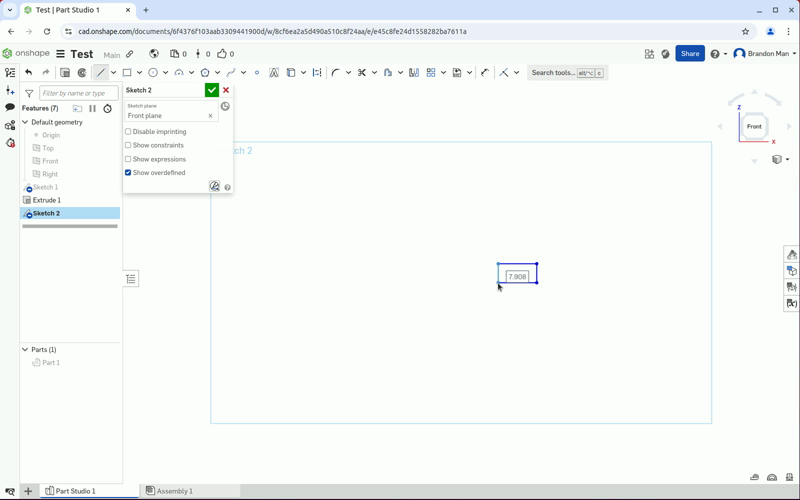
mouse_move(526, 273)
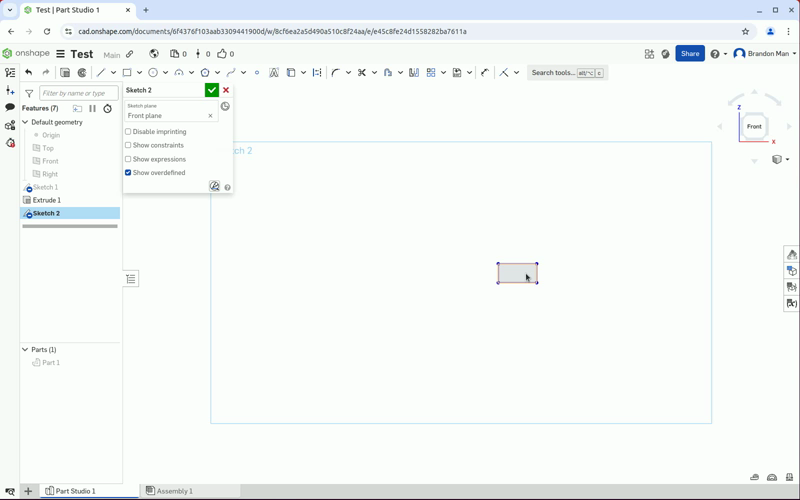
scroll(6)
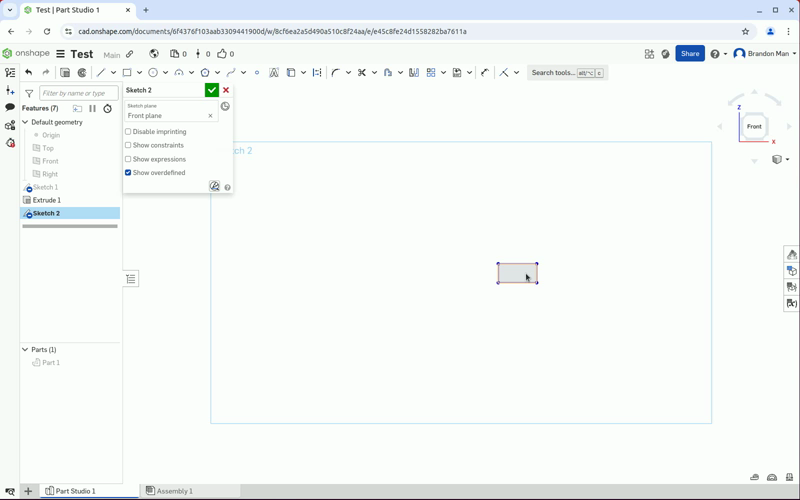
scroll(6)
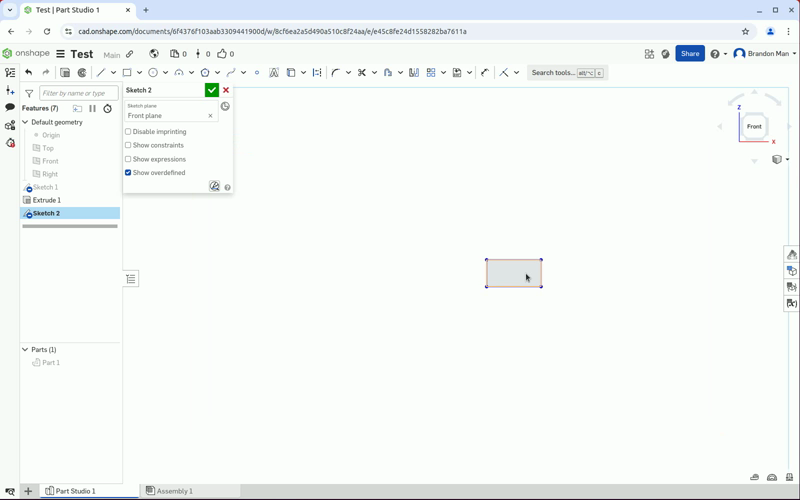
scroll(6)
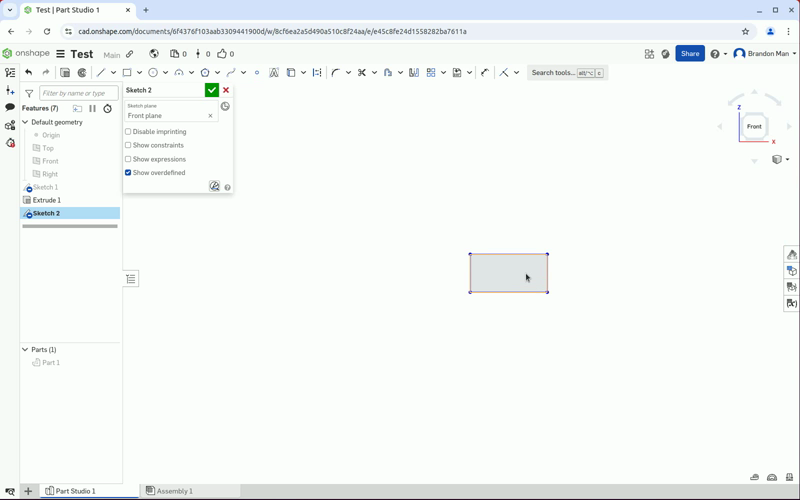
scroll(6)
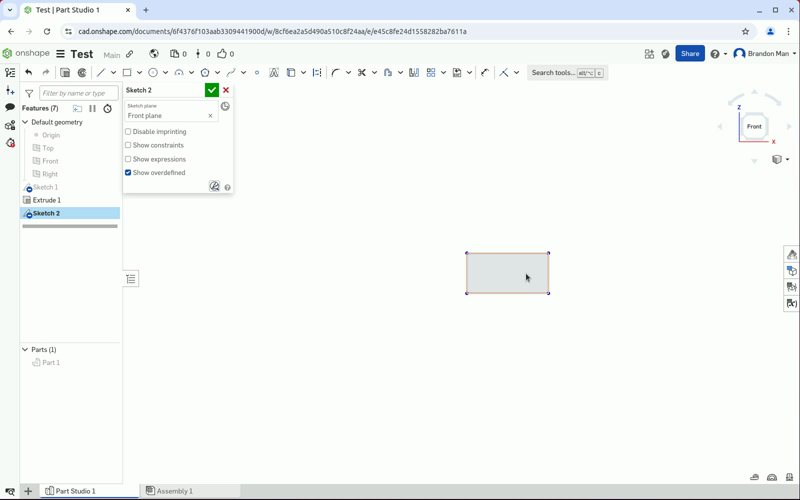
scroll(6)
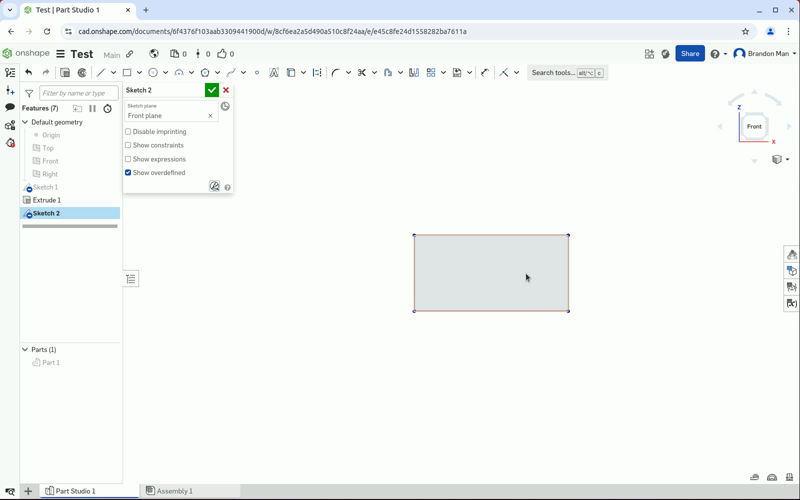
scroll(6)
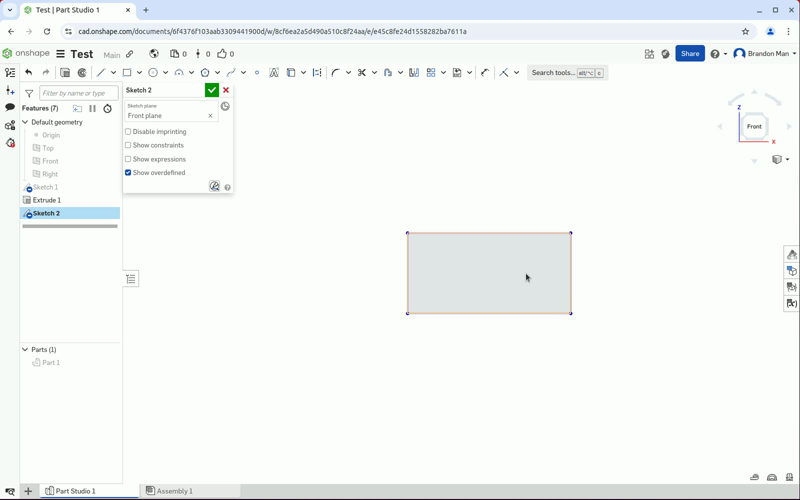
scroll(6)
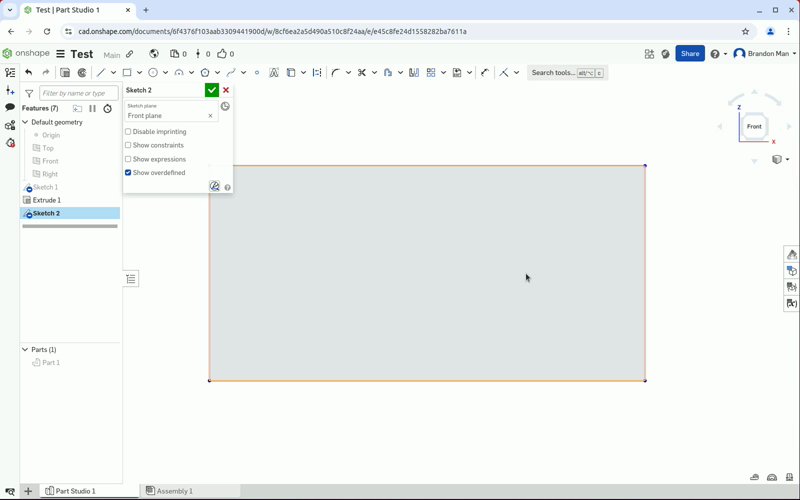
click(526, 273)
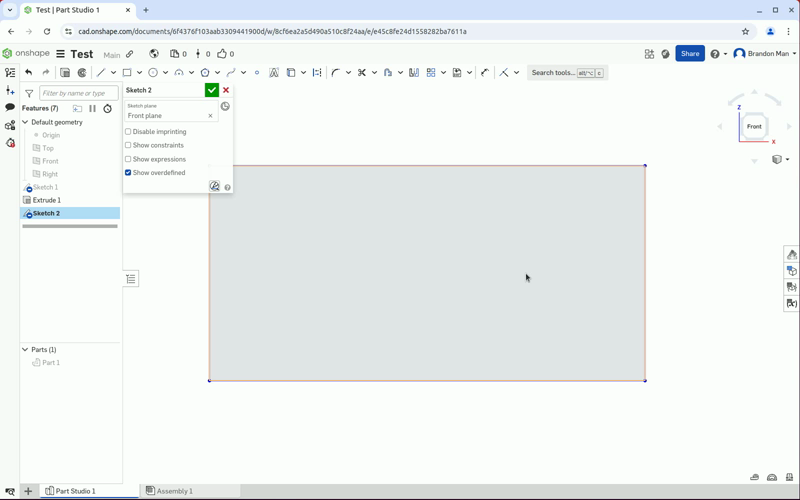
scroll(-6)
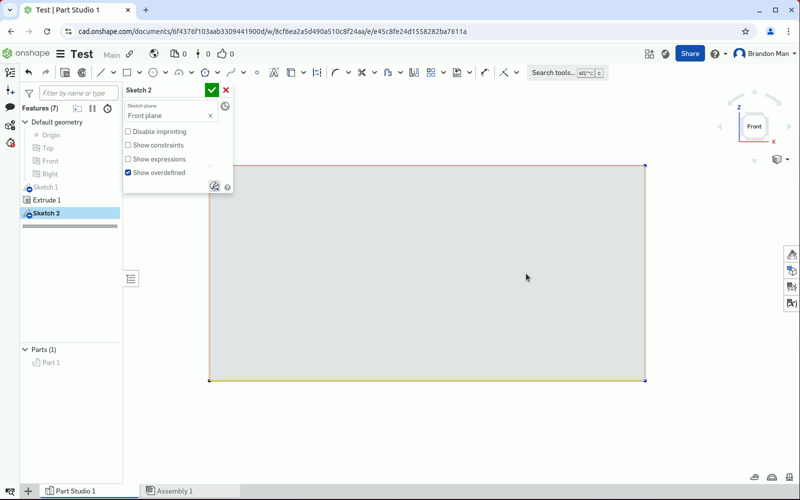
scroll(-6)
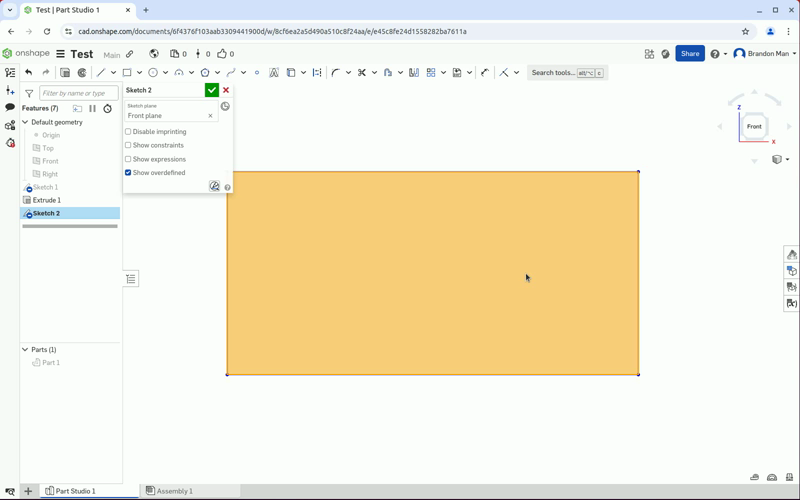
scroll(-6)
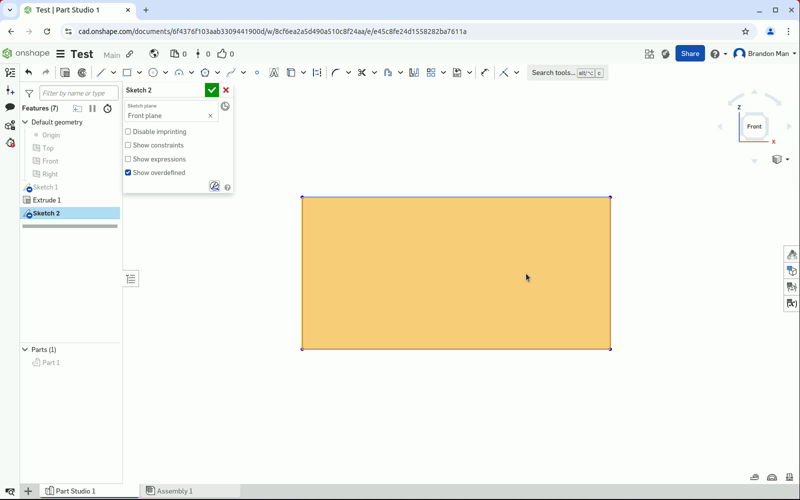
scroll(-6)
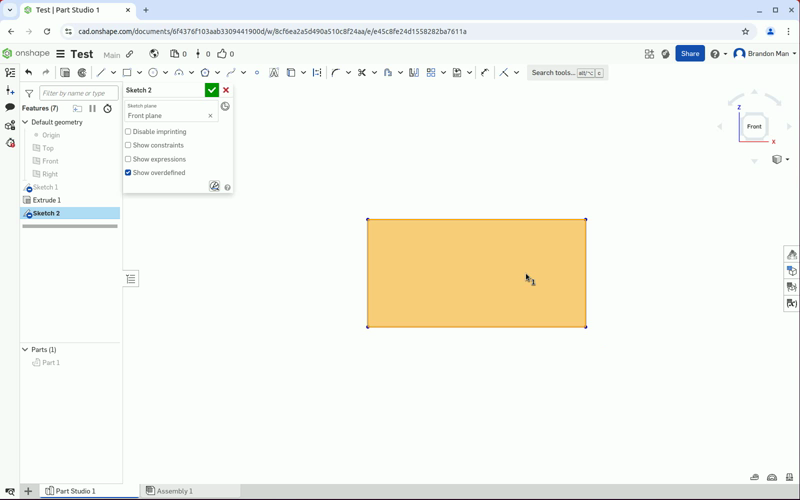
scroll(-6)
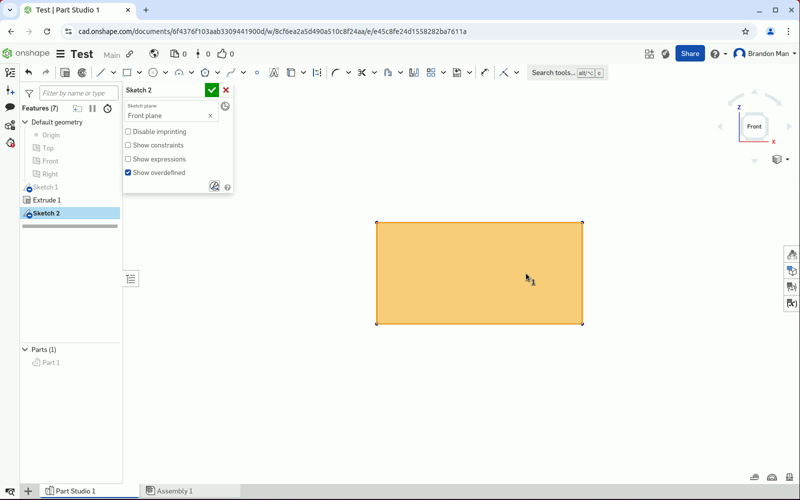
scroll(-6)
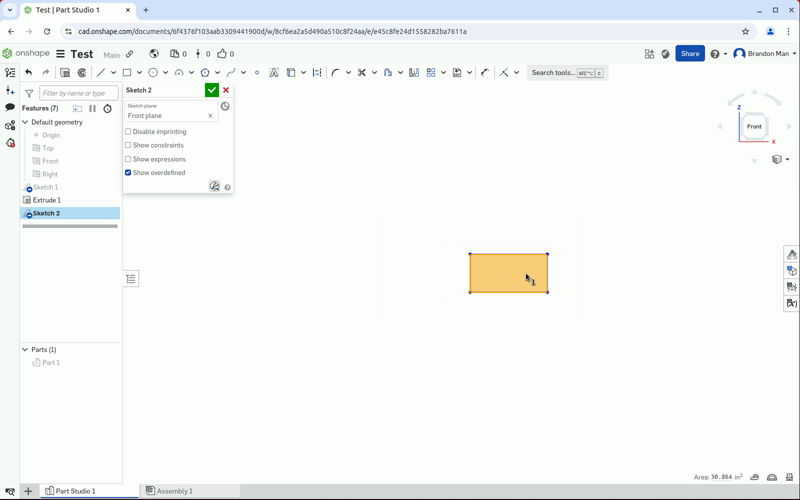
scroll(-6)
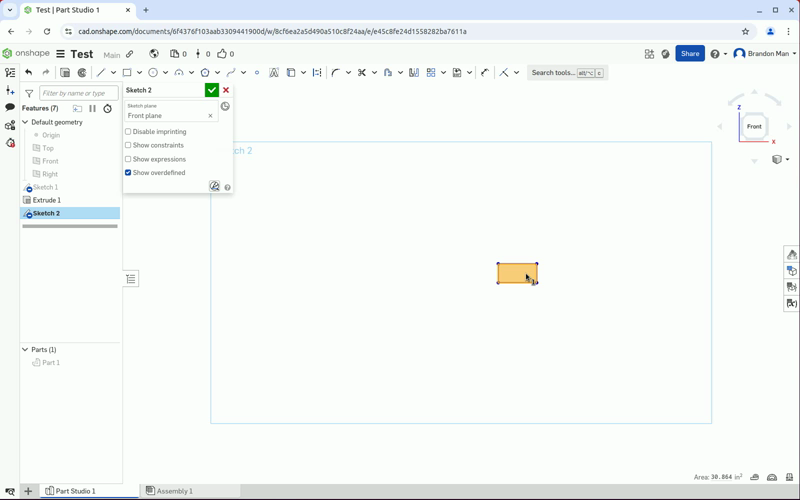
mouse_move(73, 352)
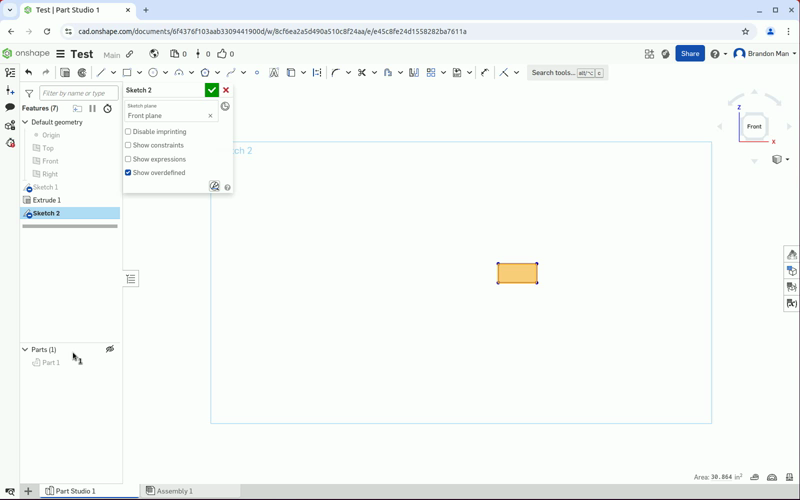
key(shift+y)
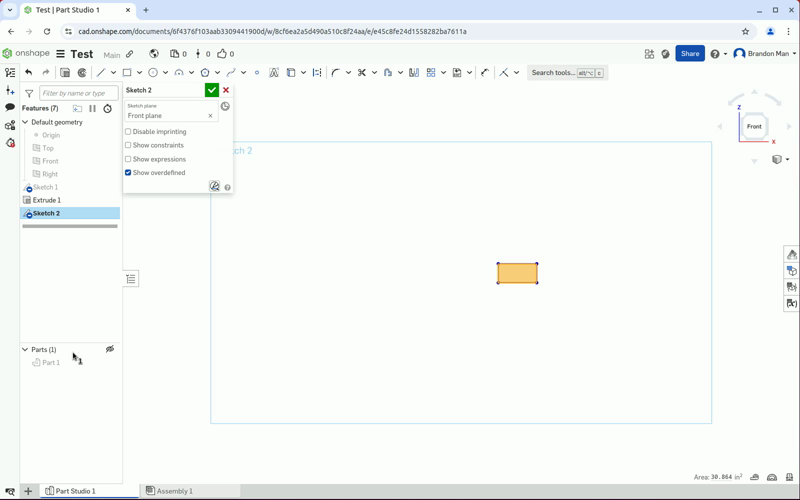
key(shift+e)
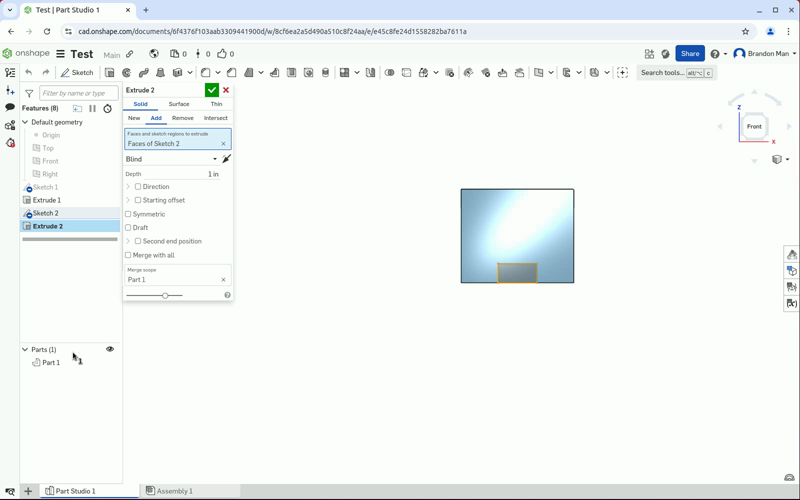
mouse_move(143, 106)
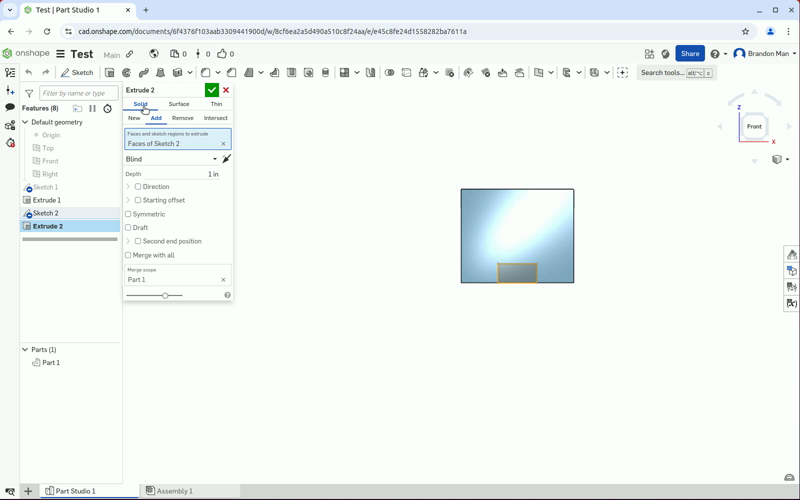
click(143, 106)
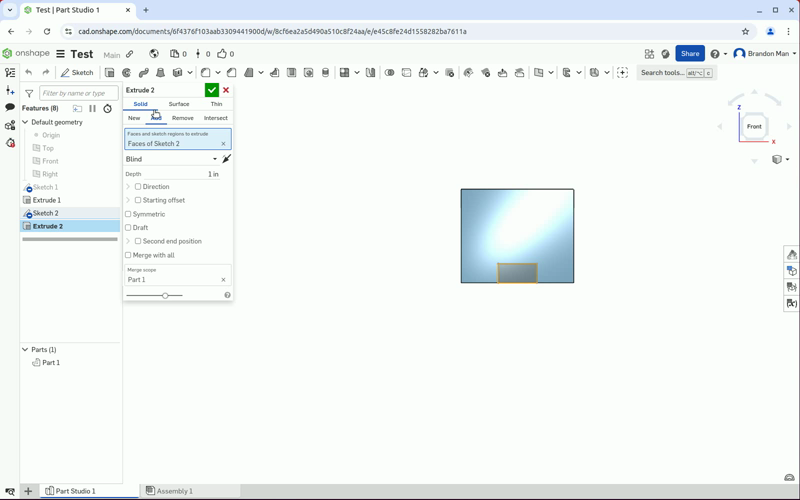
mouse_move(186, 120)
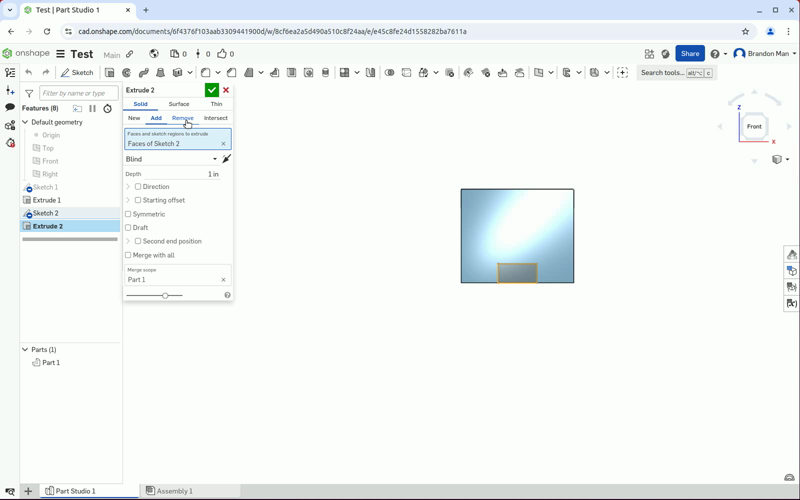
click(186, 120)
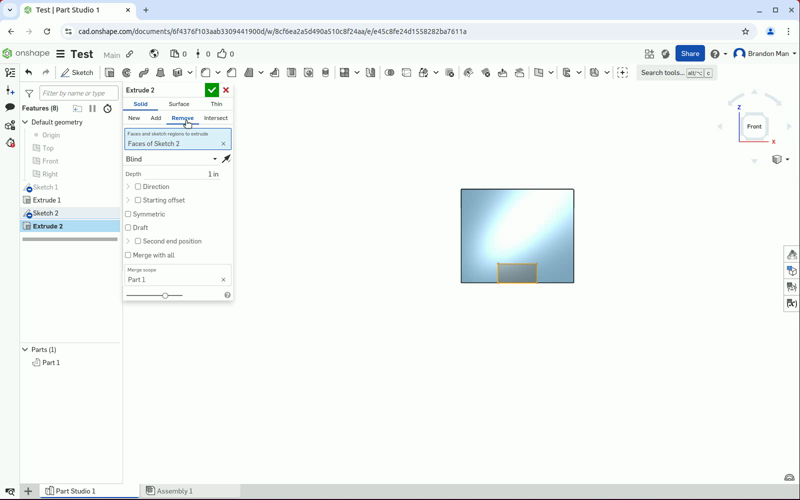
key(tab, 4)
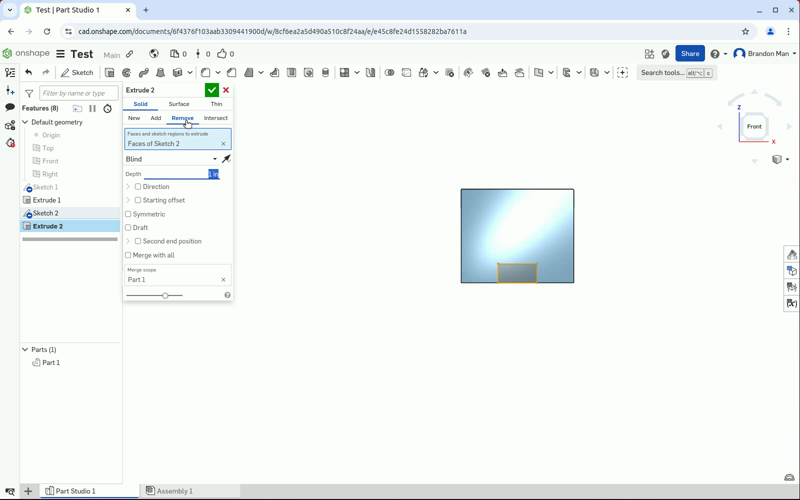
text(15.405)
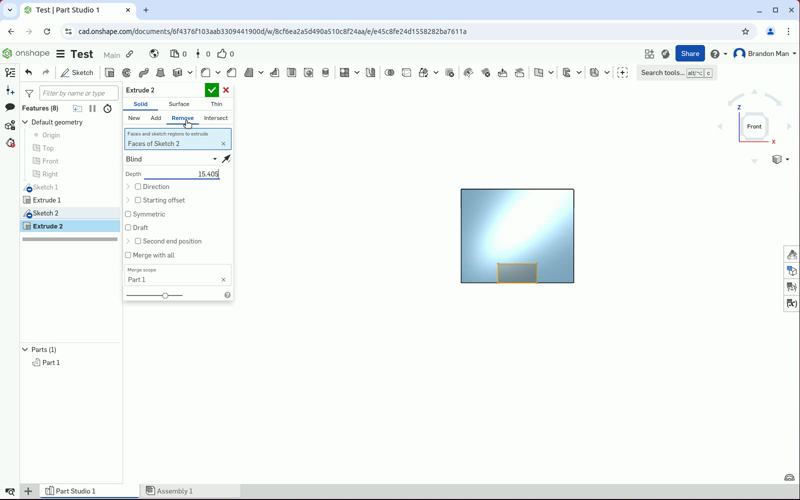
key(tab, 6)
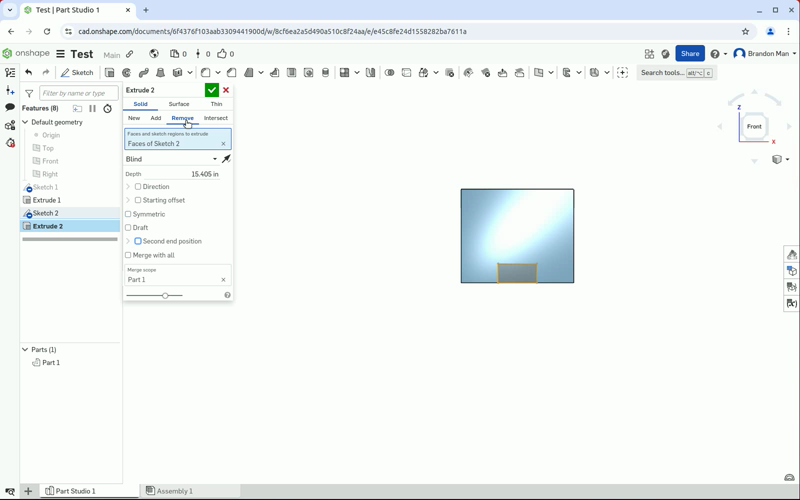
key(space)
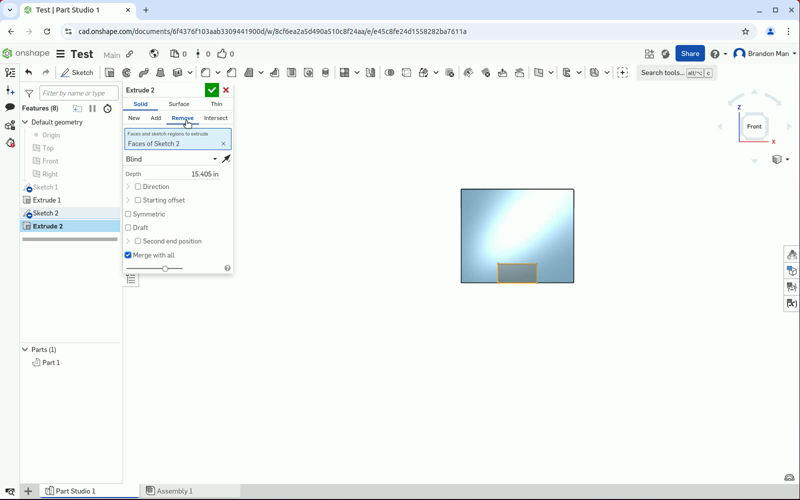
key(enter)
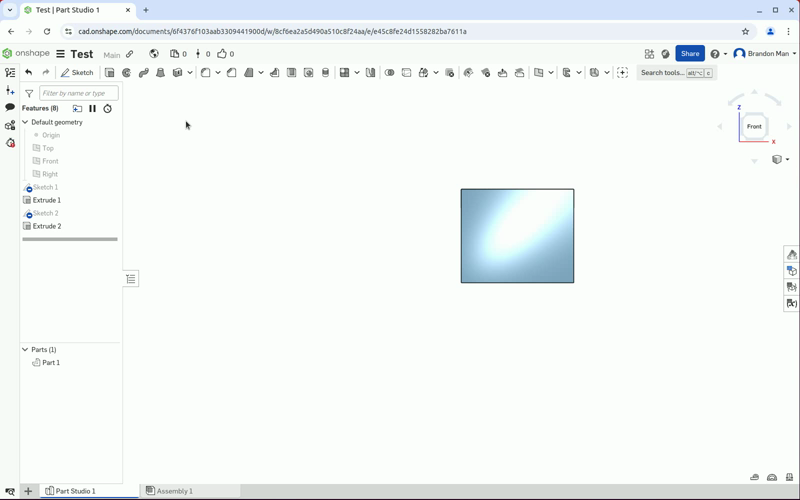
key(shift+h)
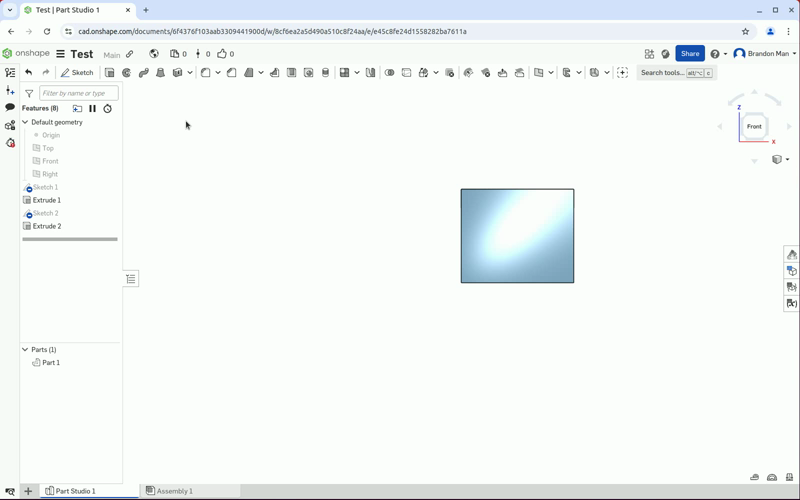
key(shift+h)
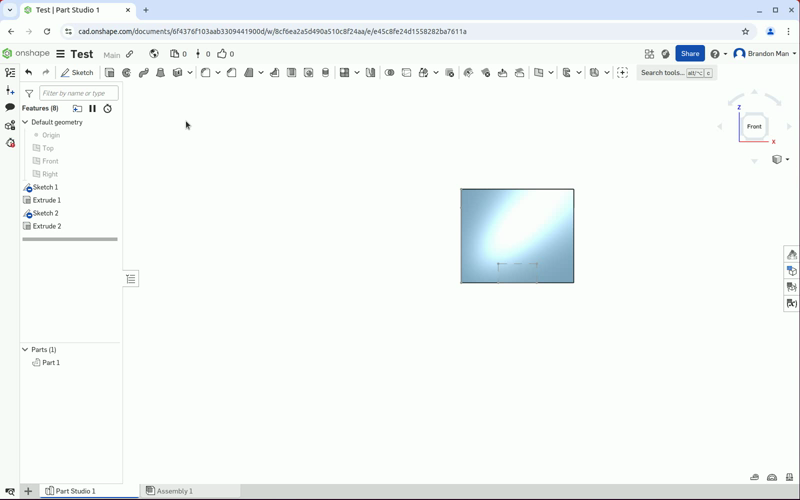
key(shift+7)
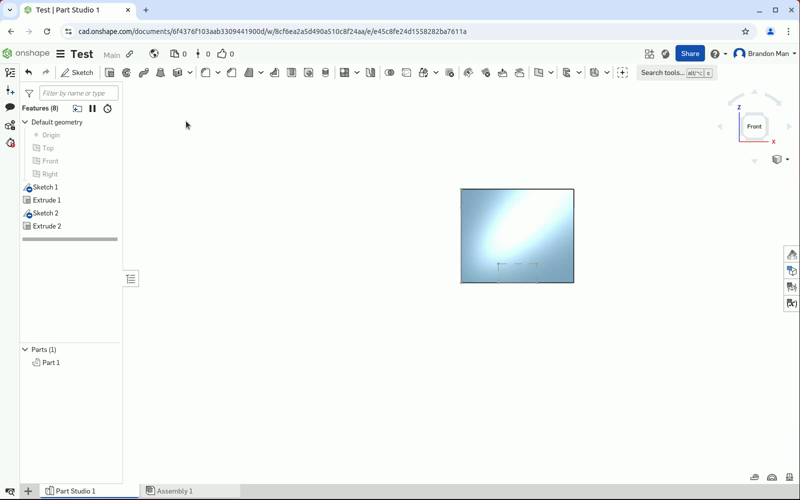
key(left, 2)
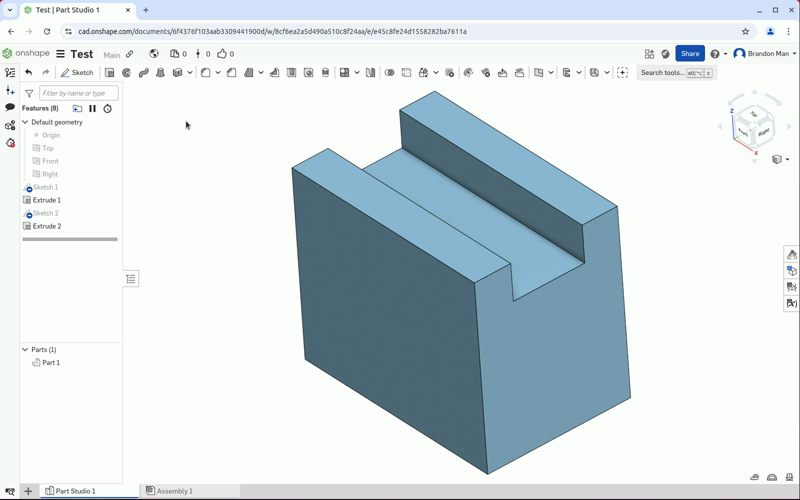
key(down, 2)
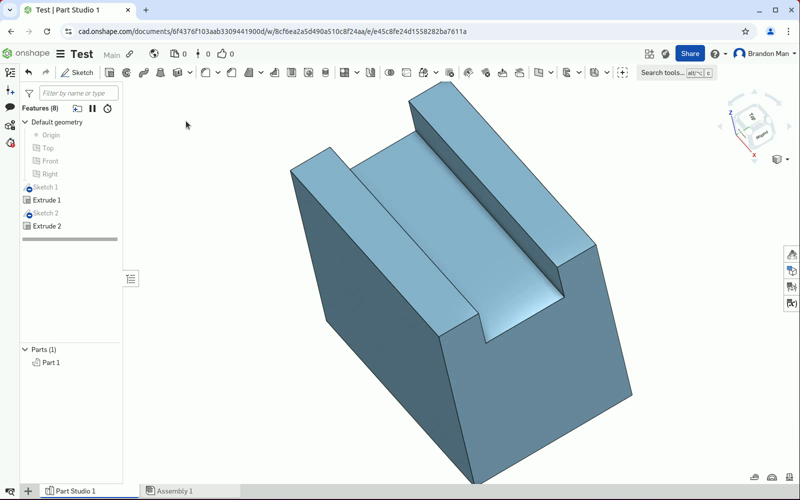
key(up, 2)
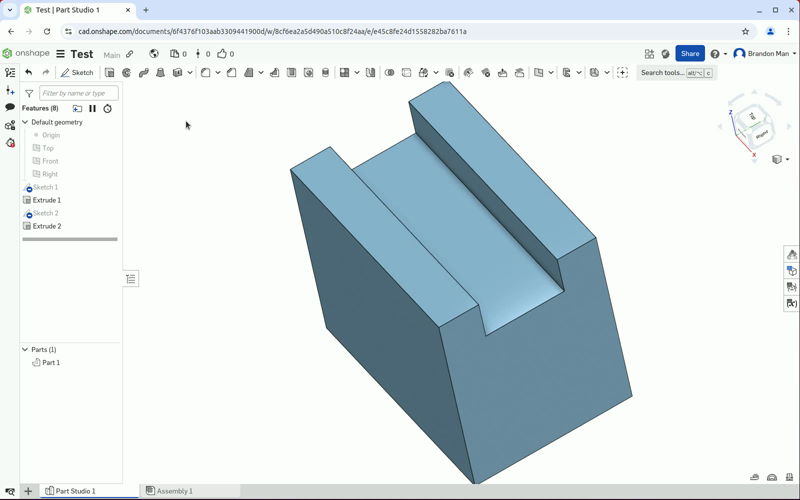
key(right, 2)
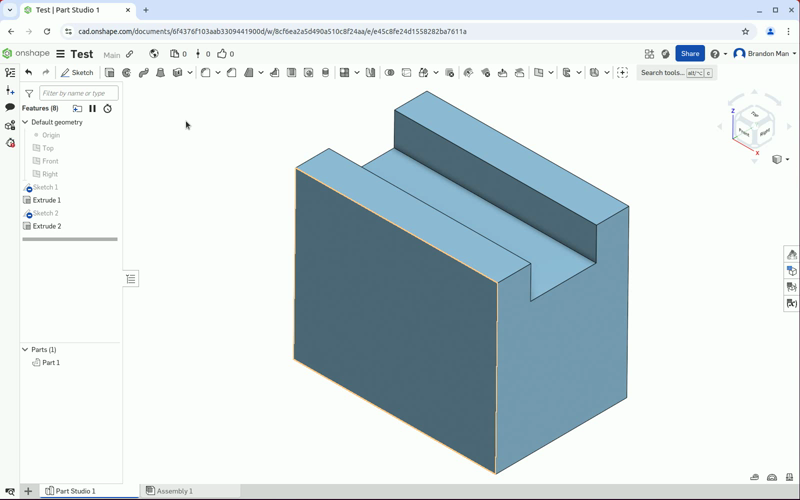
mouse_move(73, 189)
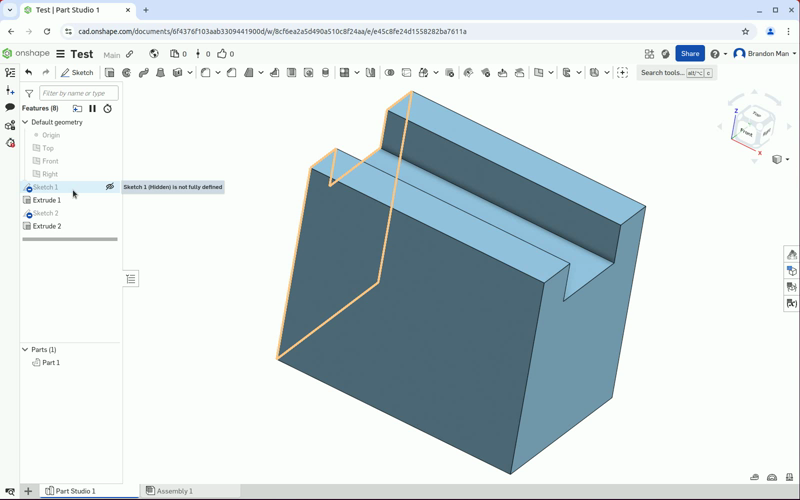
click(73, 189)